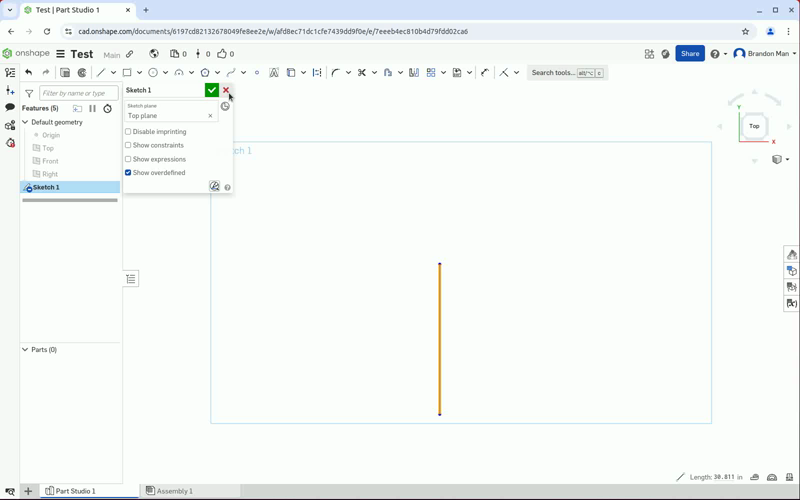
key(shift+h)
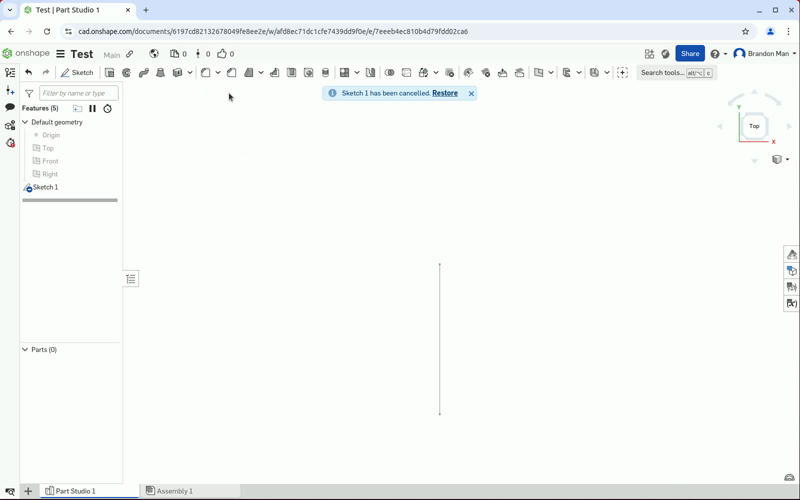
key(shift+s)
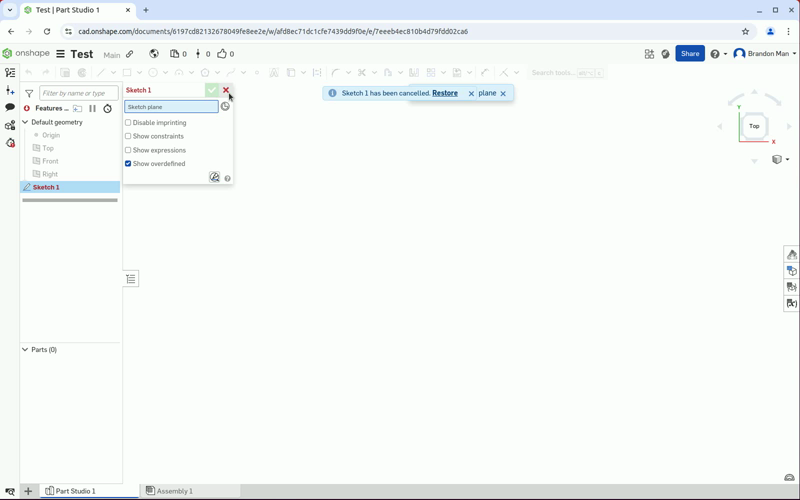
mouse_move(73, 150)
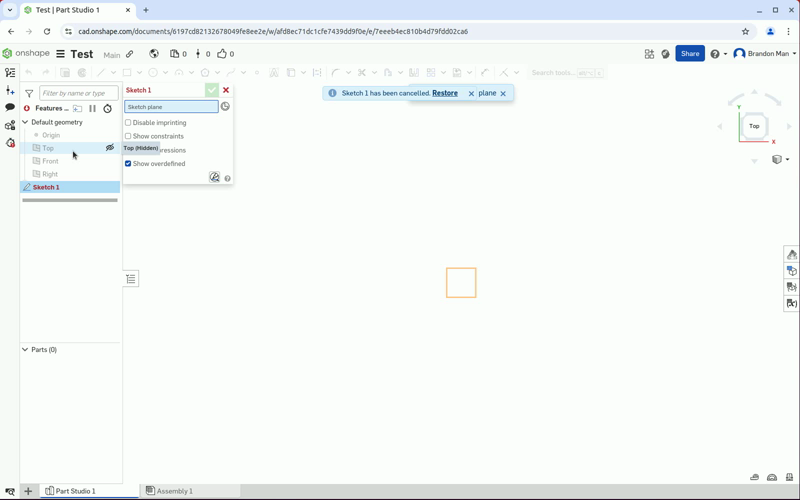
click(73, 150)
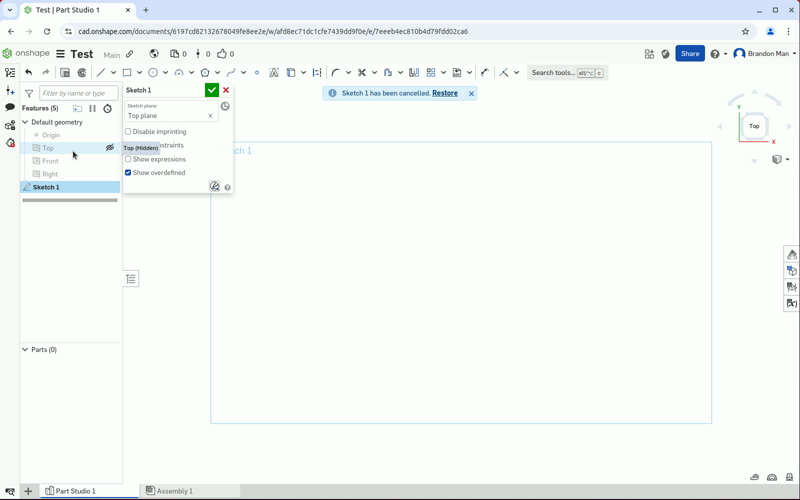
mouse_move(73, 352)
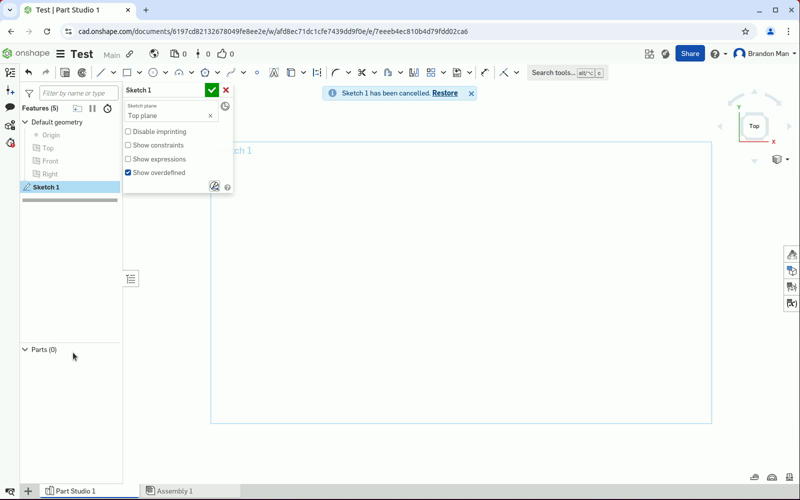
key(y)
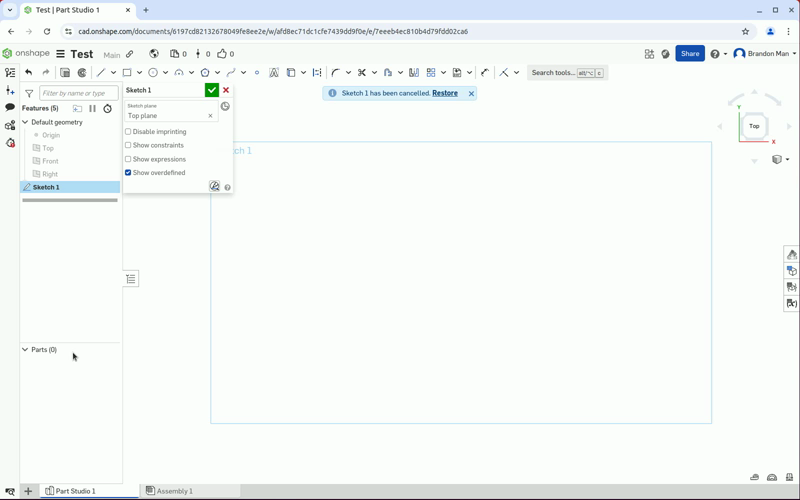
key(l)
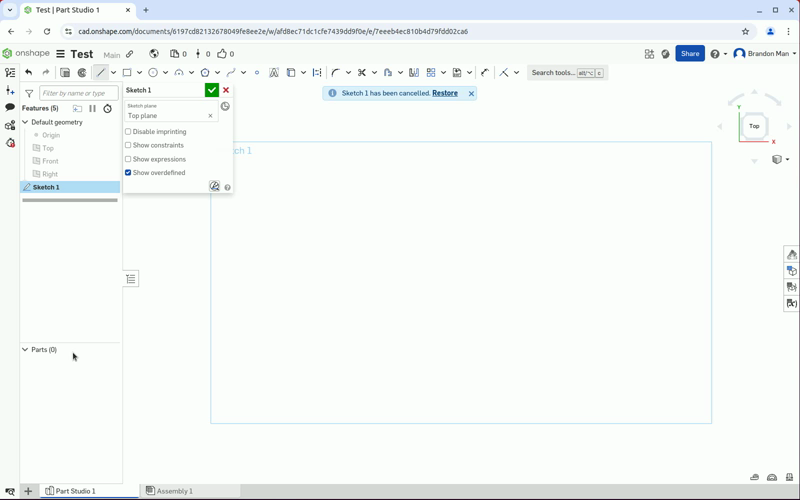
key_down(shift)
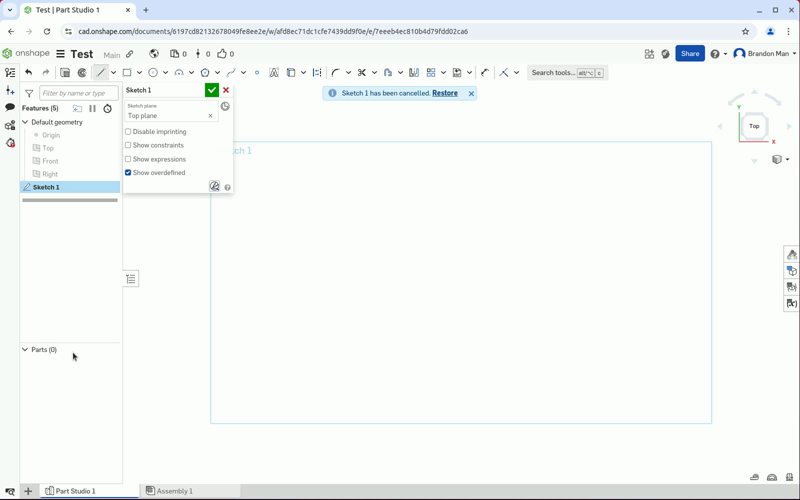
mouse_move(417, 282)
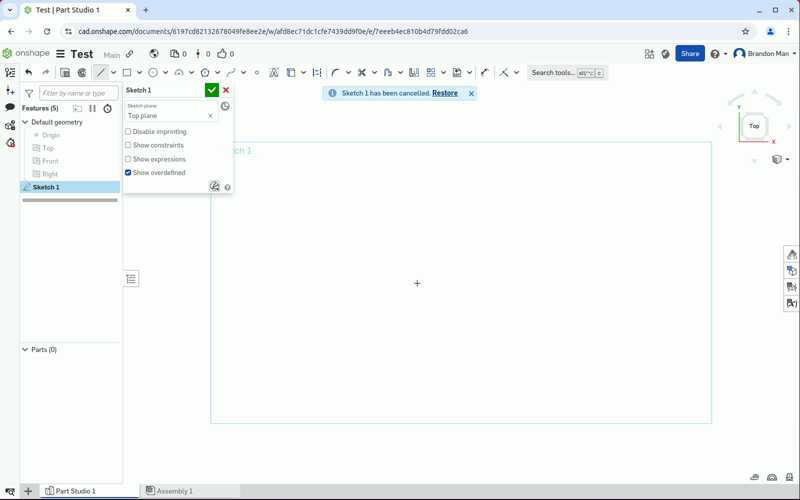
click(417, 282)
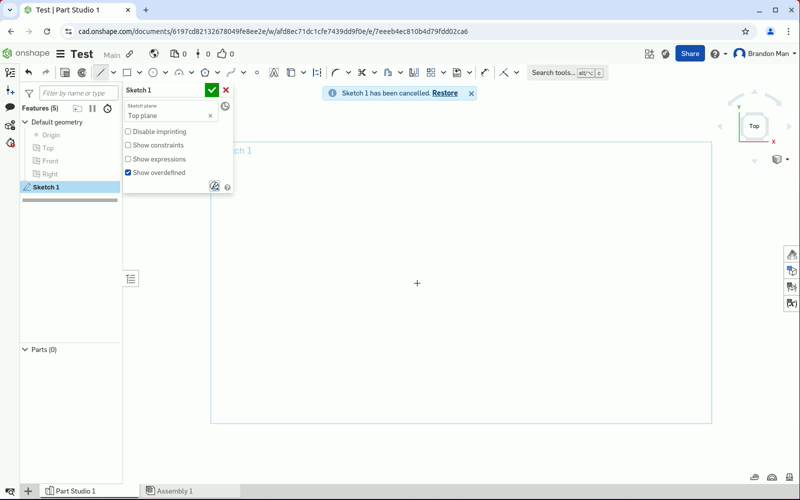
key_up(shift)
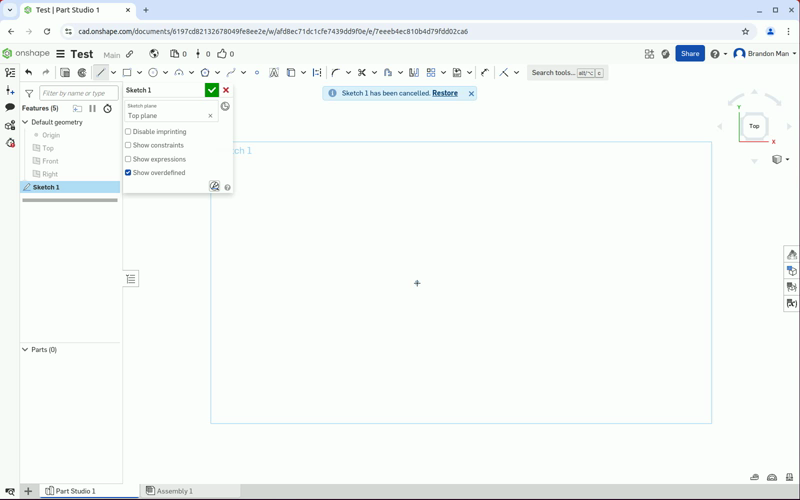
key_down(shift)
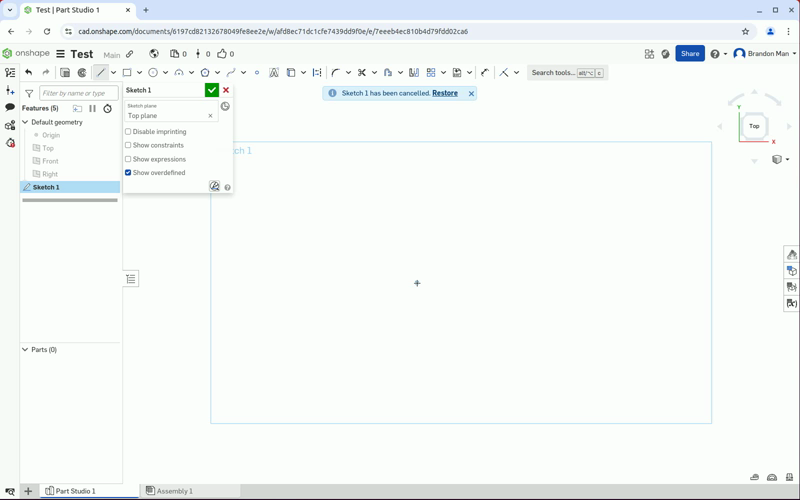
mouse_move(447, 282)
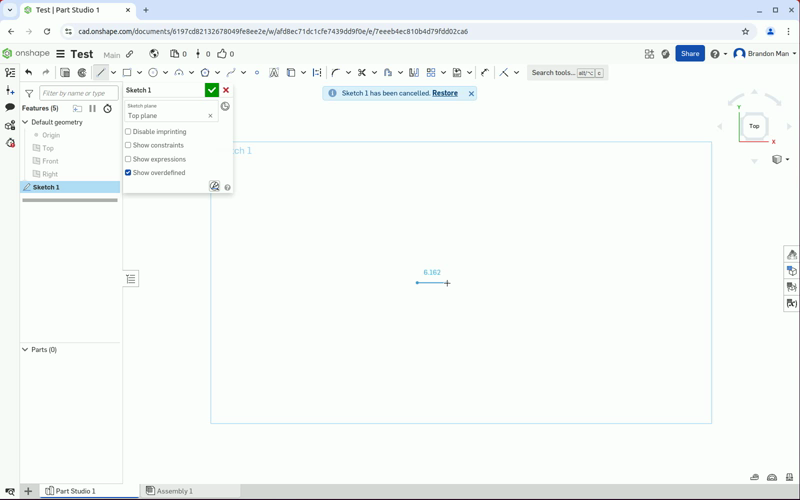
mouse_move(460, 282)
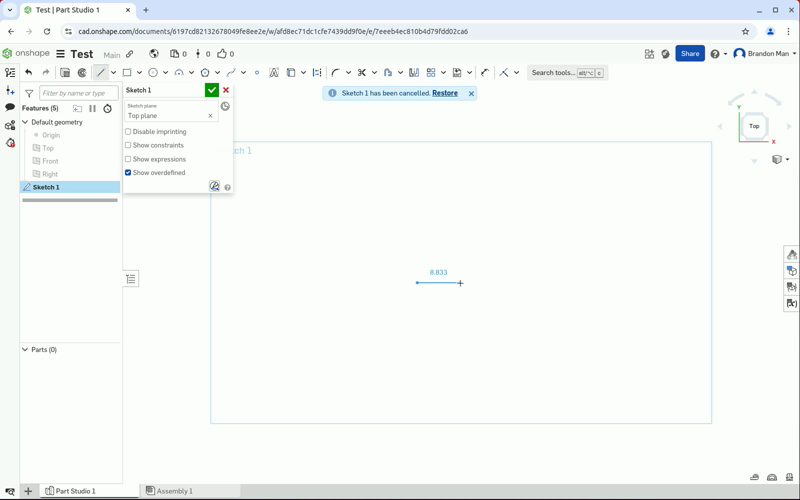
click(460, 282)
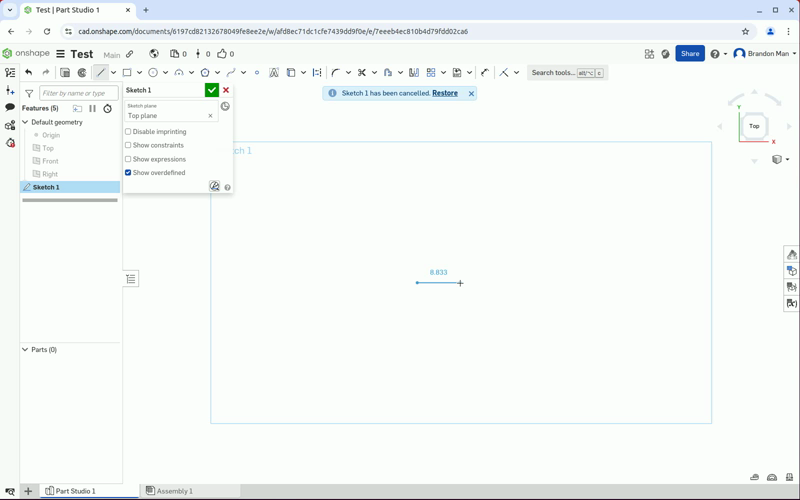
key_up(shift)
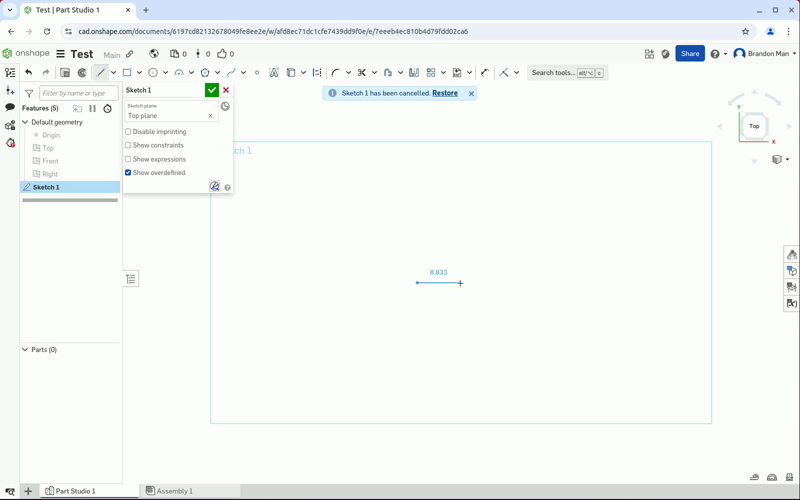
key_down(shift)
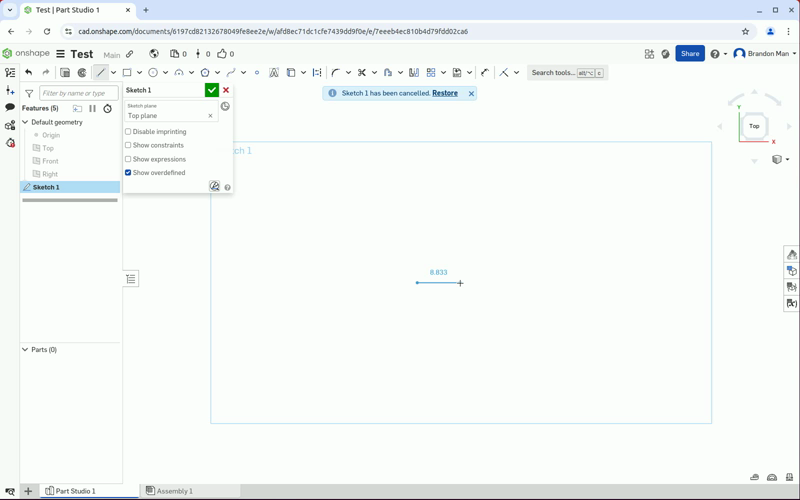
mouse_move(490, 282)
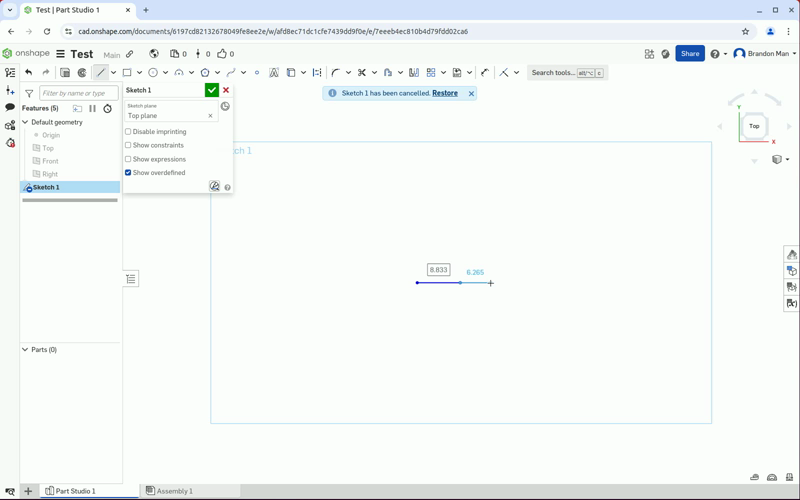
mouse_move(460, 226)
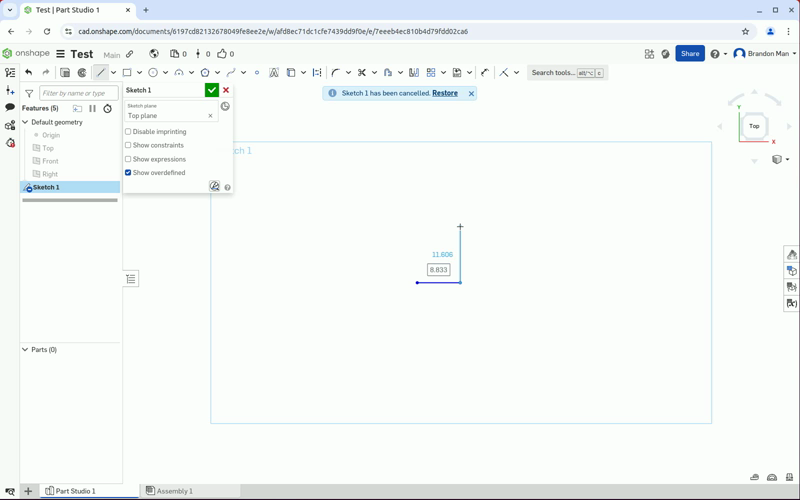
click(460, 226)
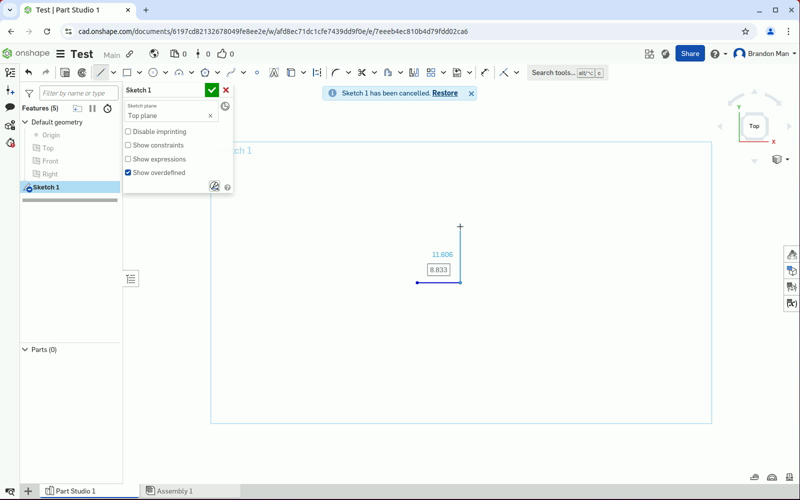
key_up(shift)
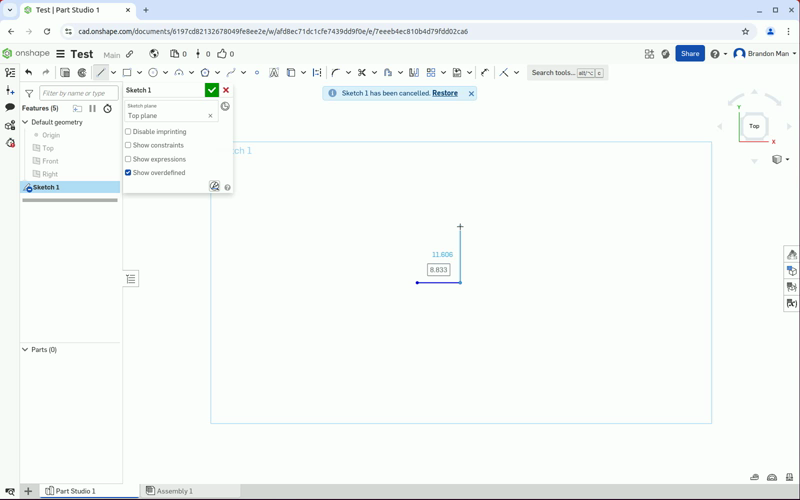
key_down(shift)
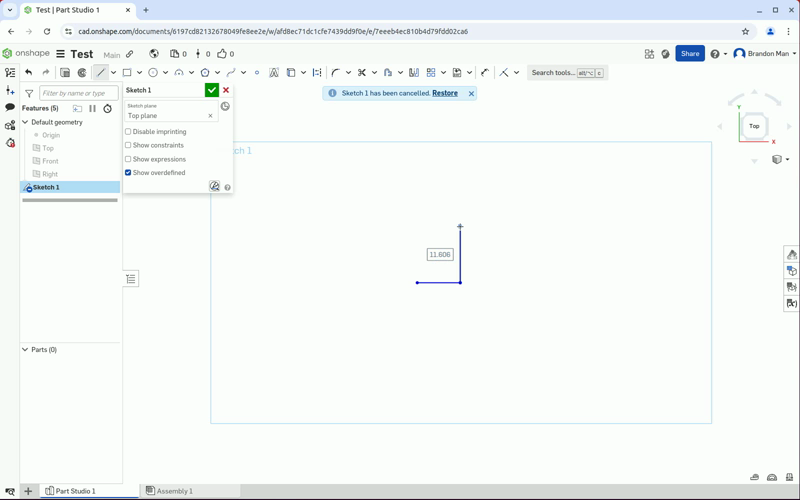
mouse_move(490, 226)
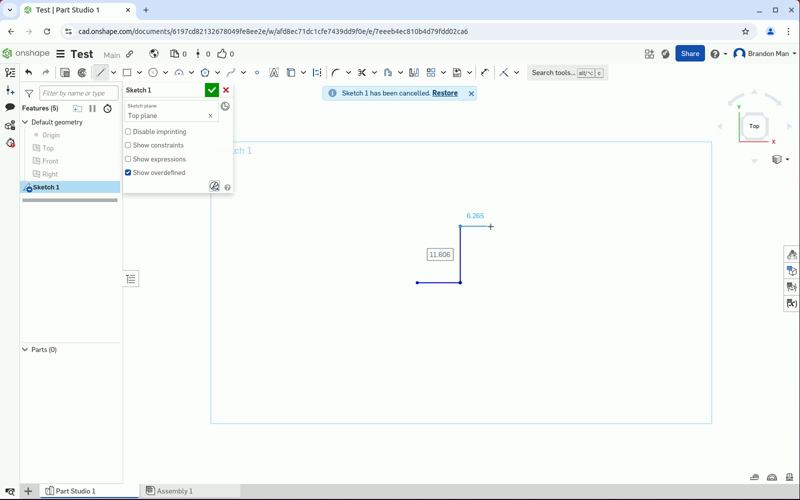
mouse_move(417, 226)
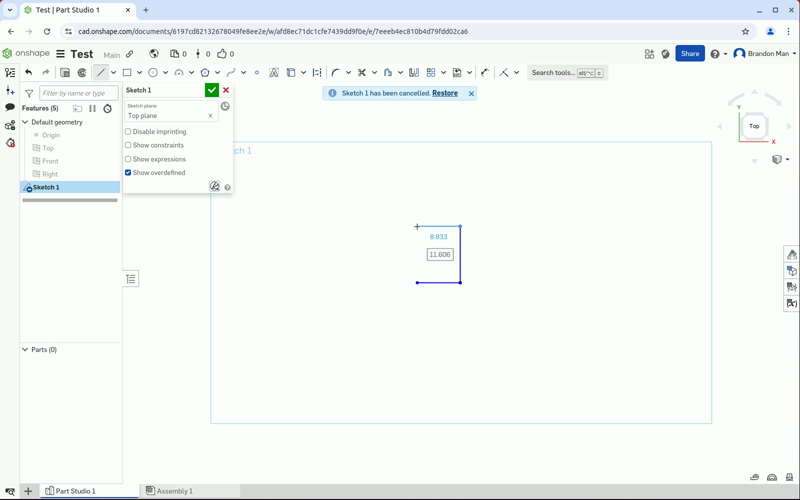
click(417, 226)
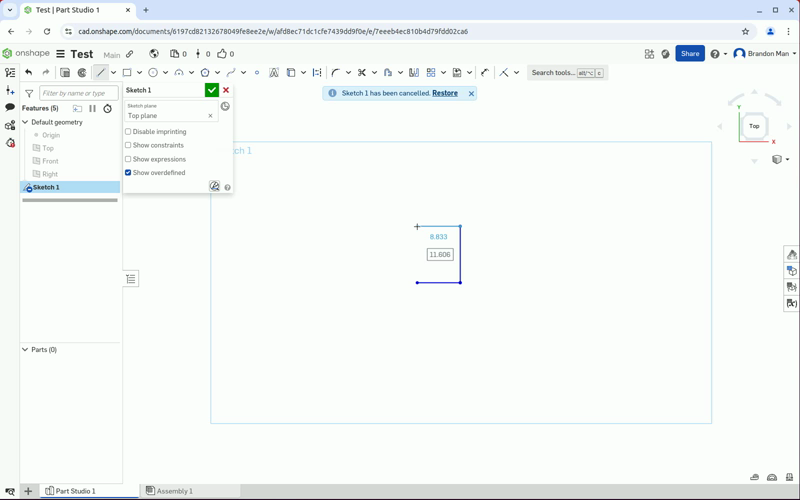
key_up(shift)
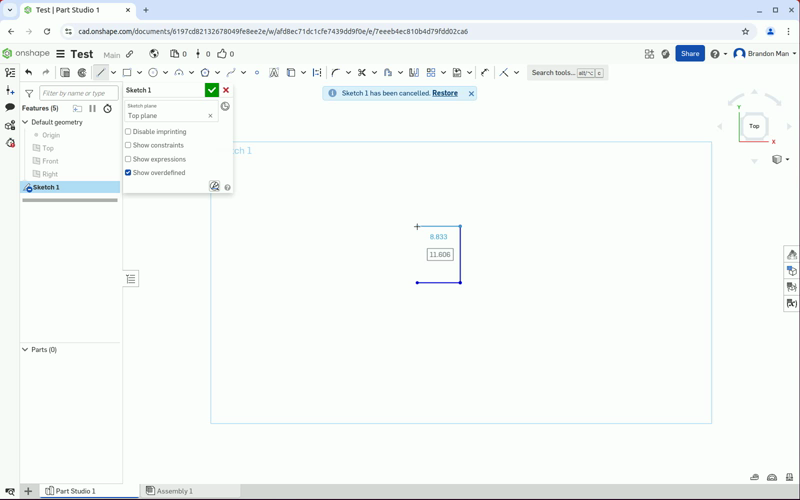
mouse_move(447, 226)
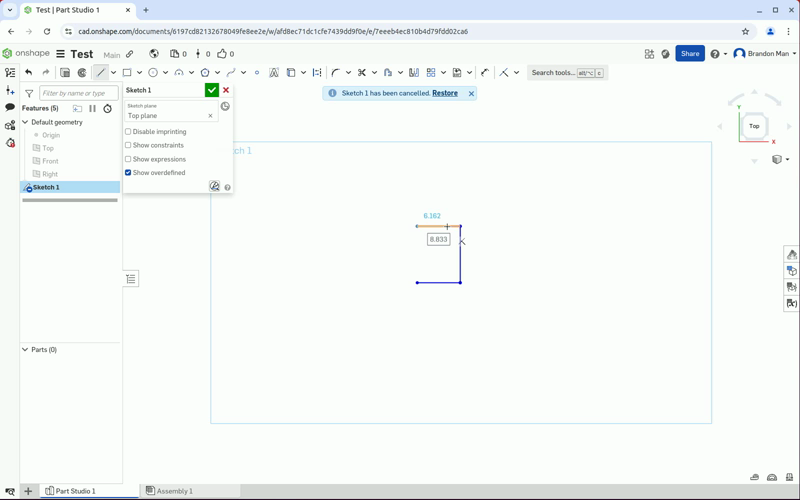
key_down(shift)
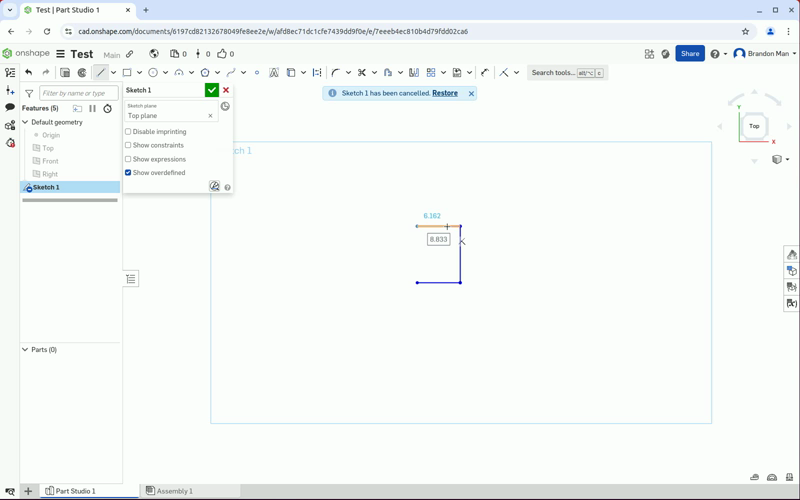
mouse_move(417, 282)
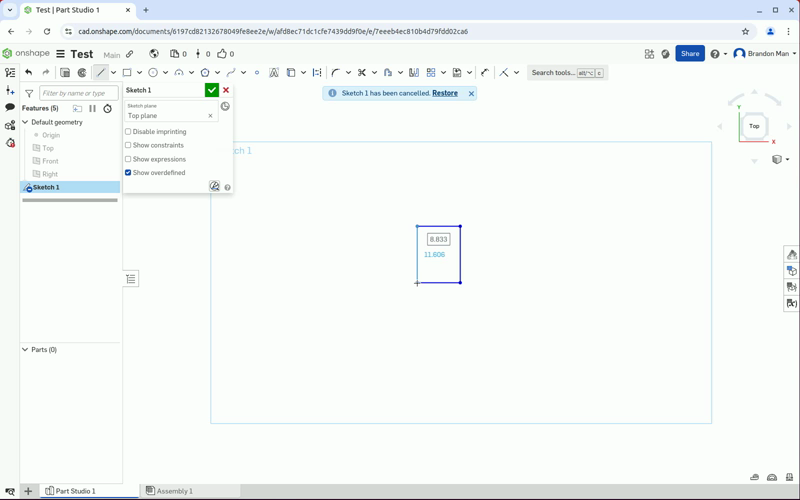
key_up(shift)
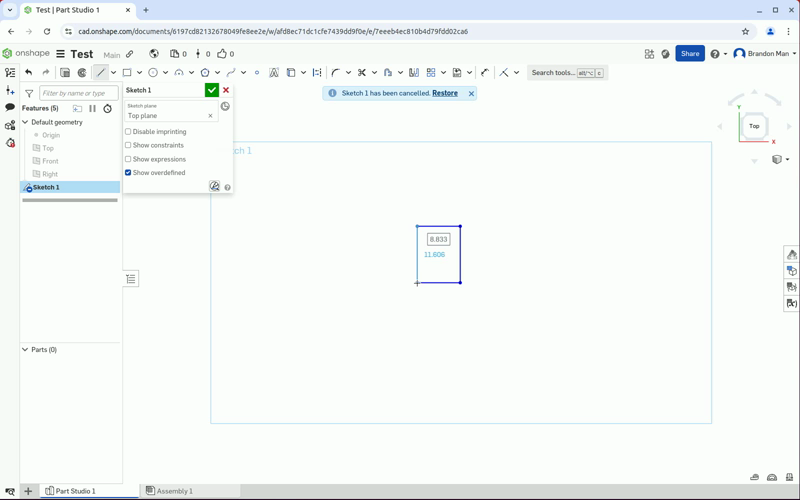
click(417, 282)
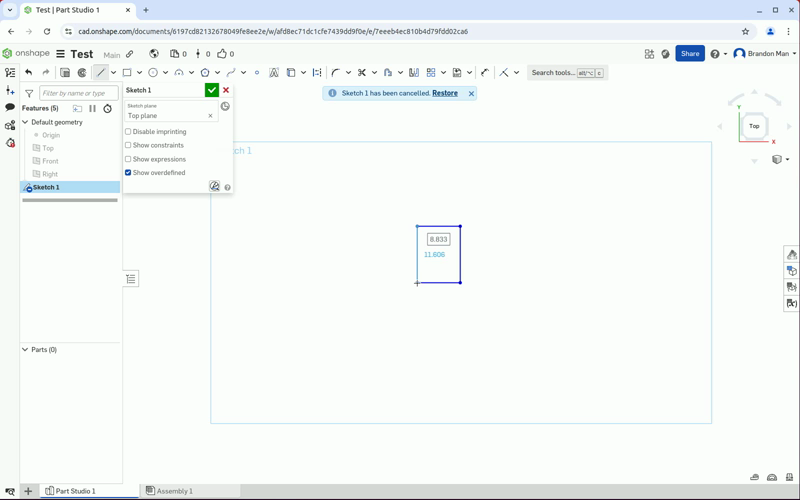
key(esc)
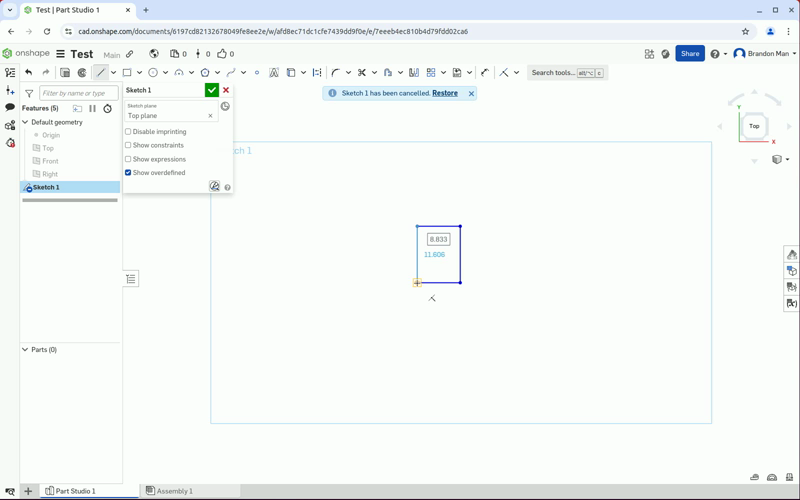
mouse_move(432, 270)
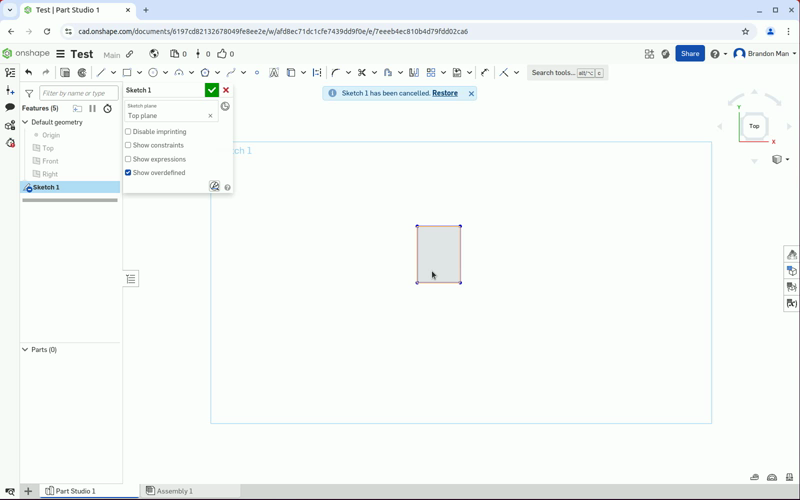
click(432, 270)
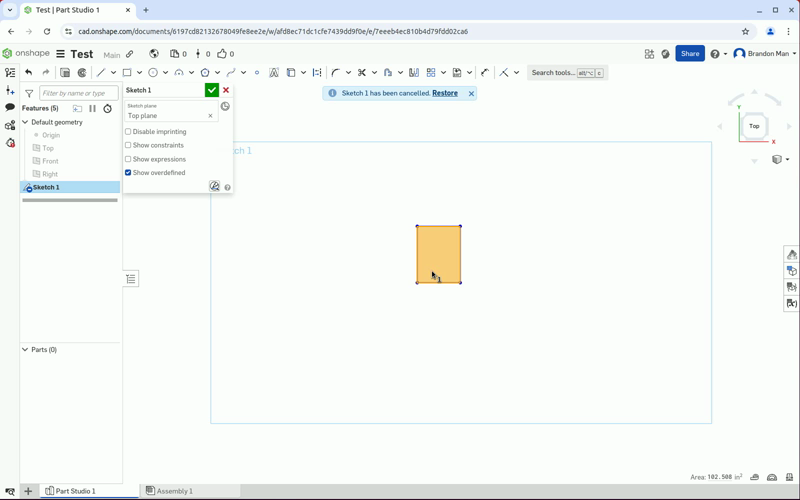
mouse_move(73, 352)
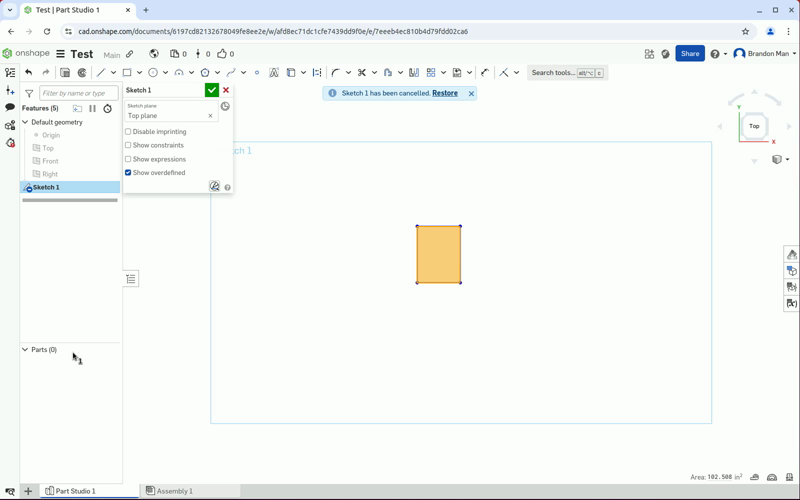
key(shift+y)
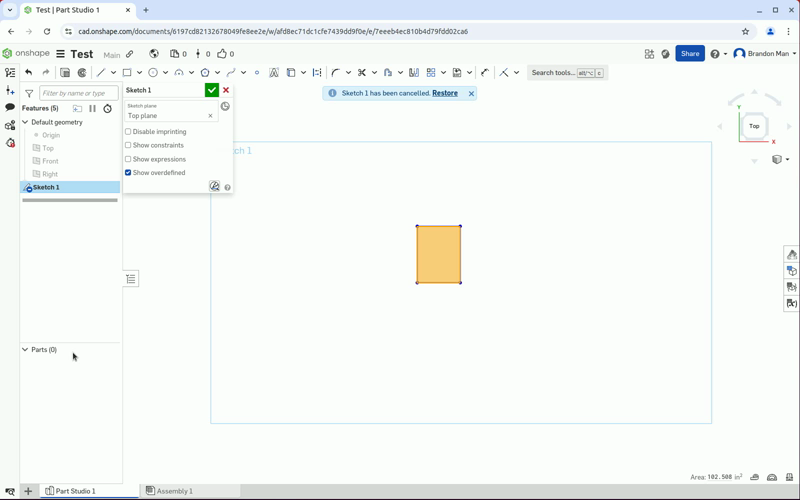
key(shift+e)
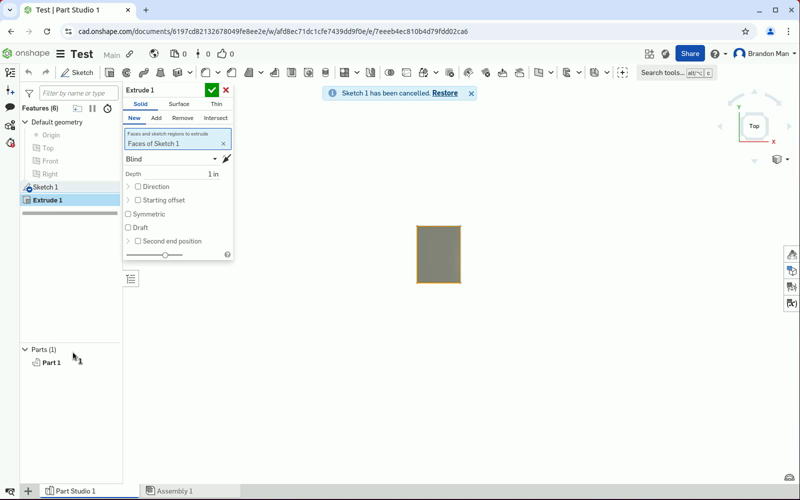
mouse_move(143, 106)
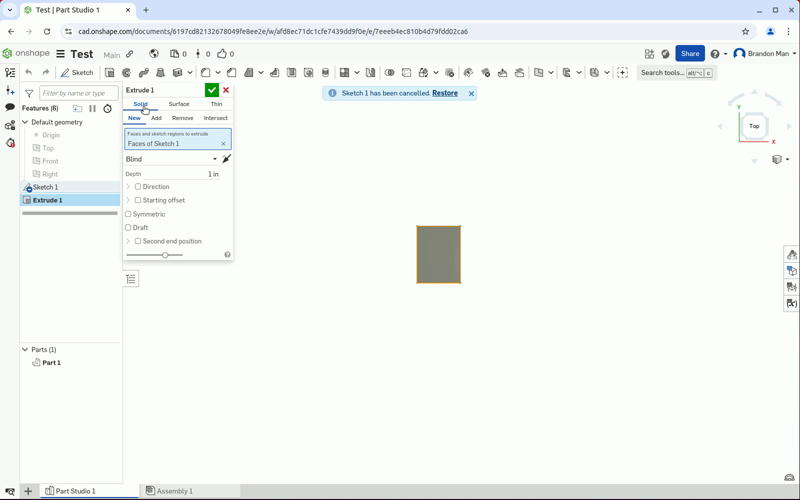
click(143, 106)
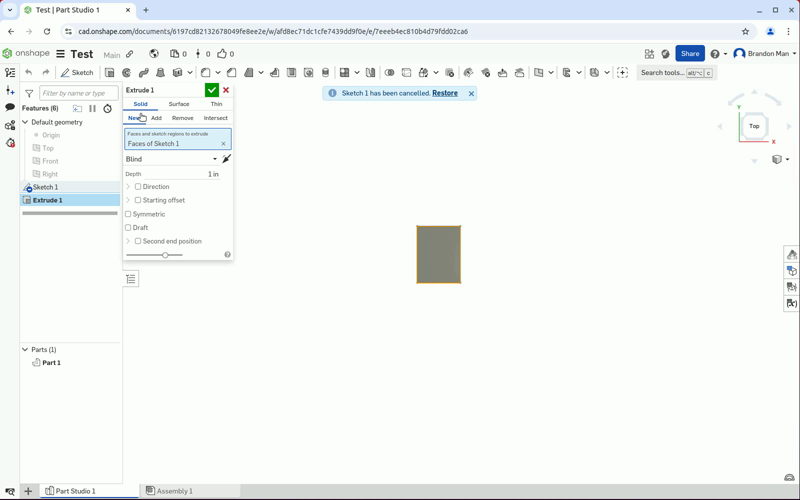
mouse_move(137, 120)
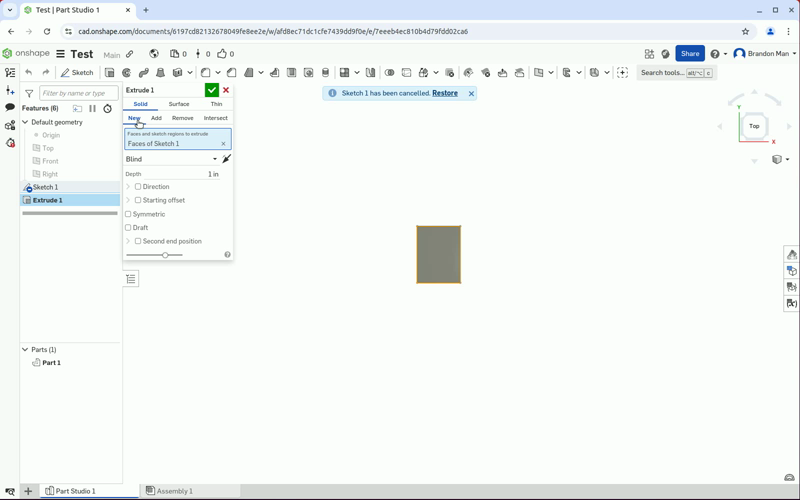
click(137, 120)
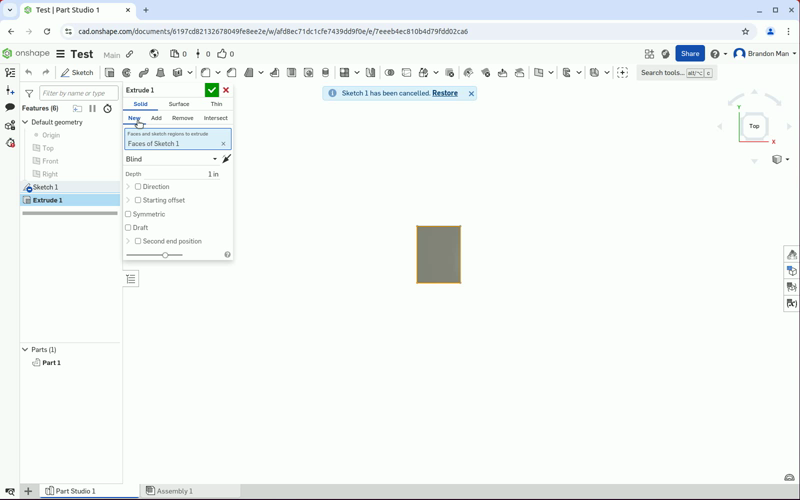
key(tab, 4)
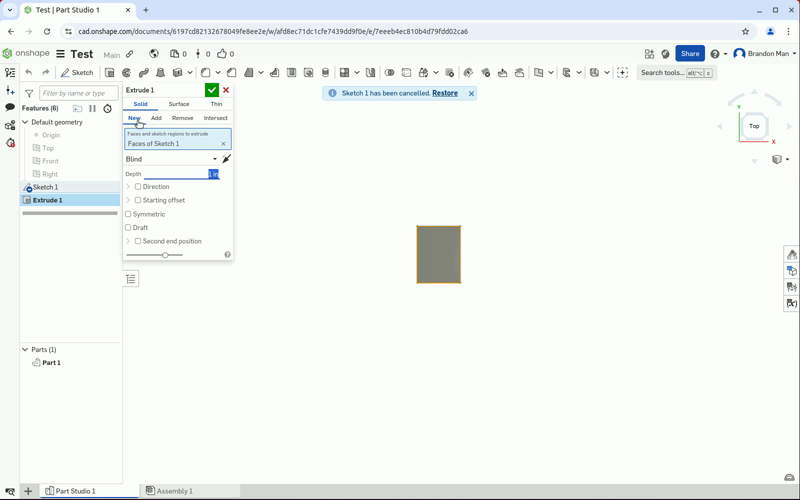
text(0.481)
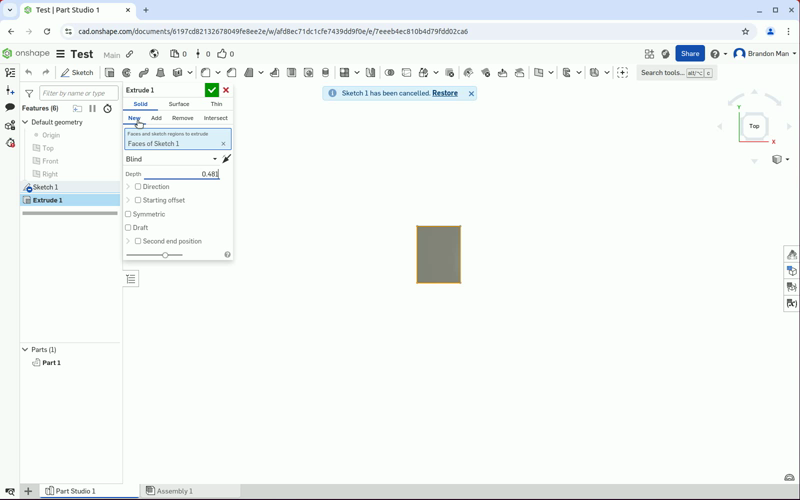
key(enter)
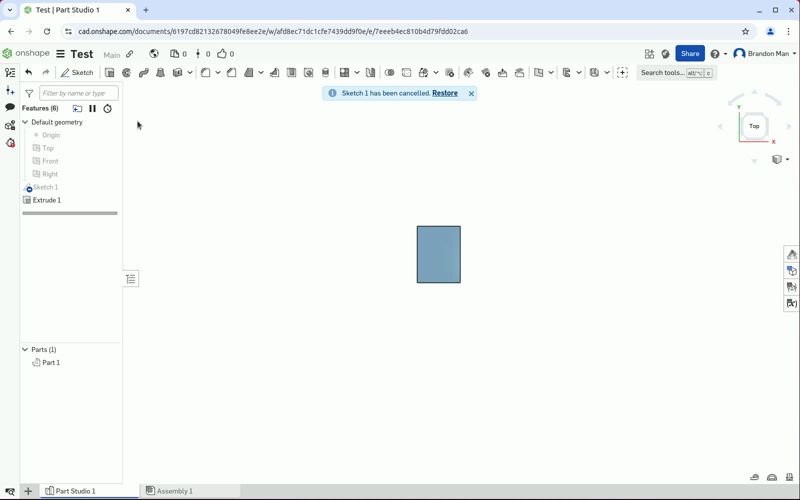
key(shift+h)
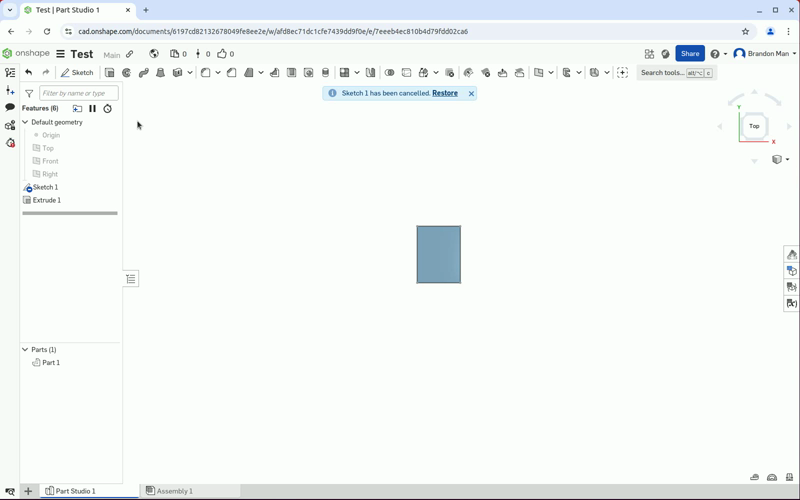
key(shift+h)
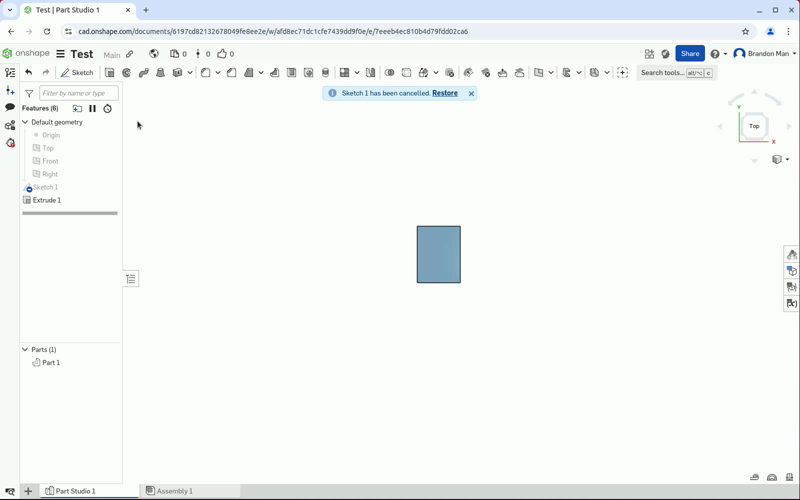
mouse_move(73, 189)
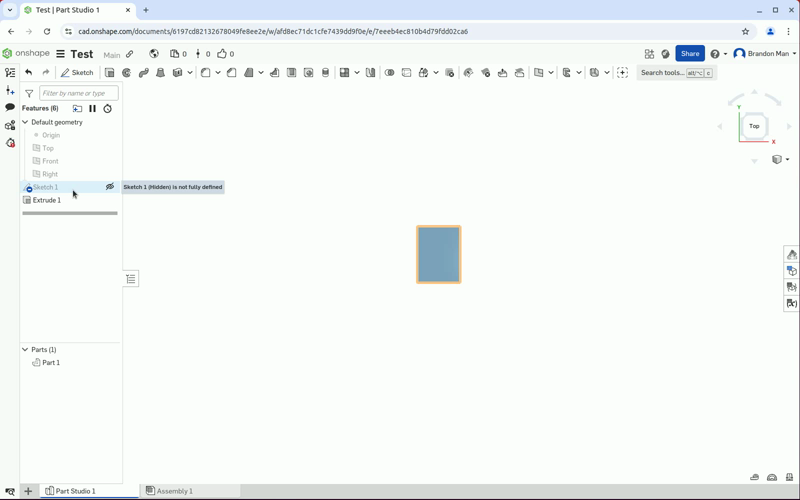
click(73, 189)
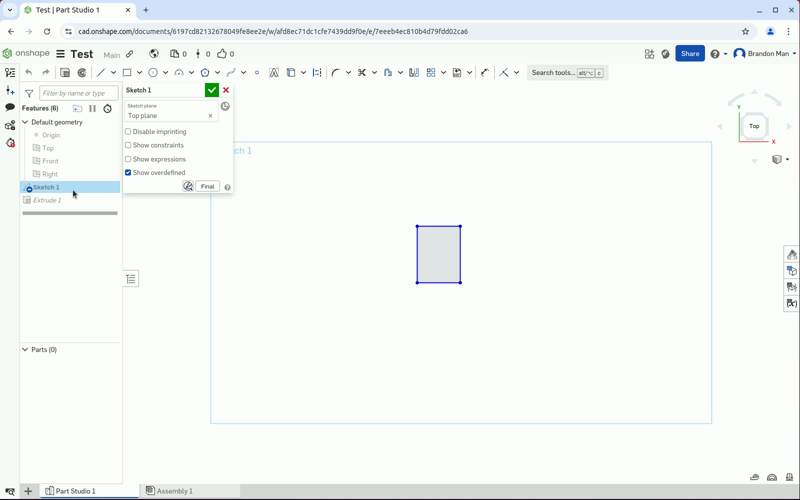
mouse_move(229, 92)
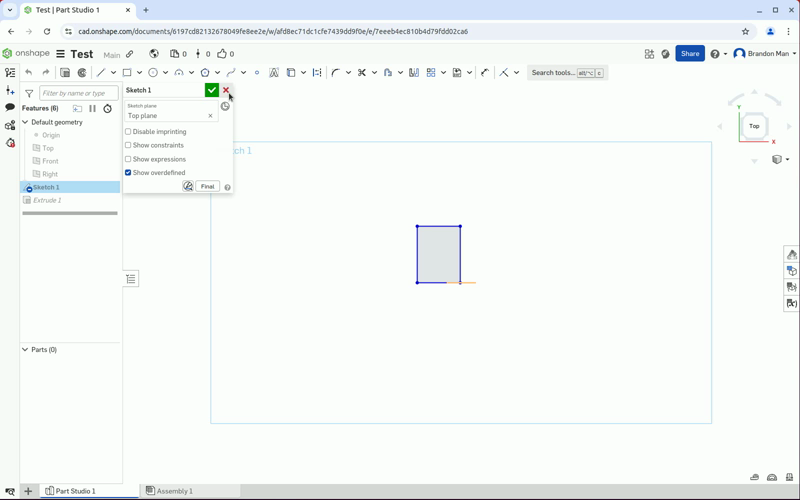
click(229, 92)
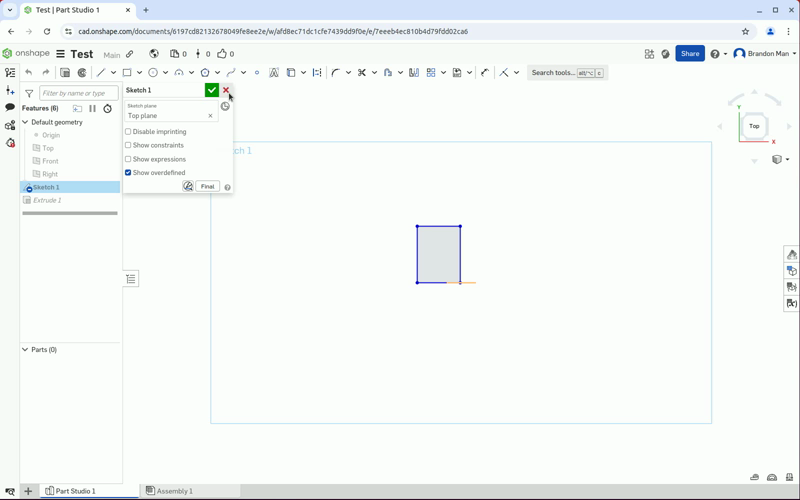
key(shift+s)
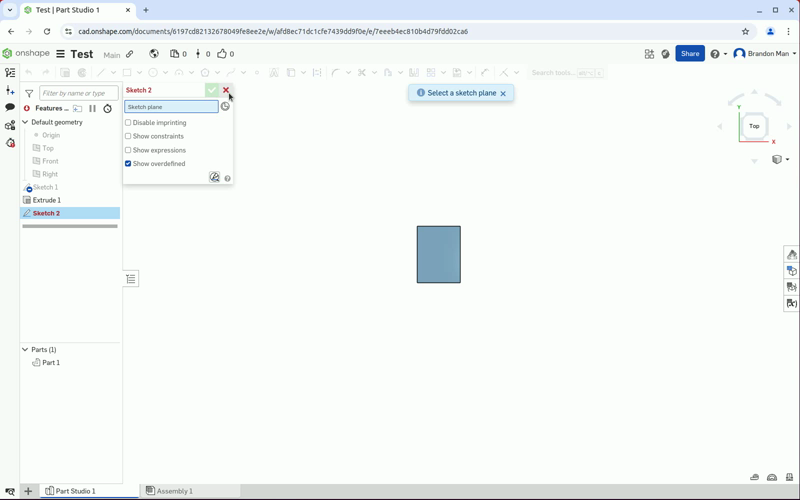
mouse_move(73, 150)
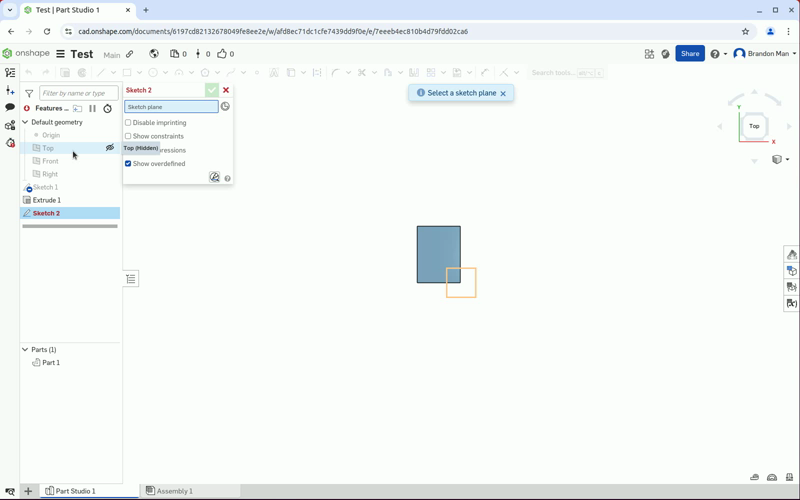
click(73, 150)
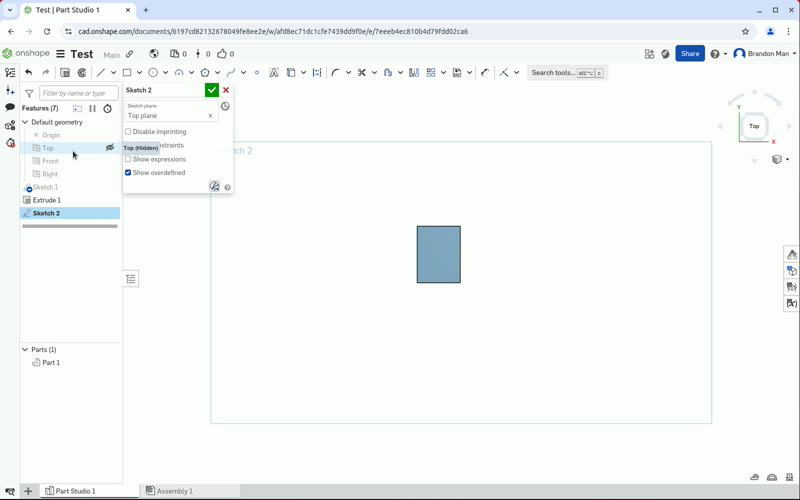
mouse_move(73, 352)
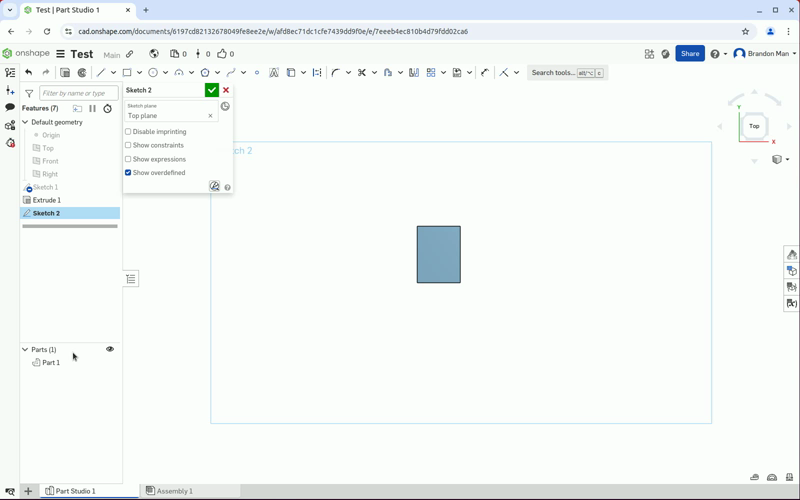
key(y)
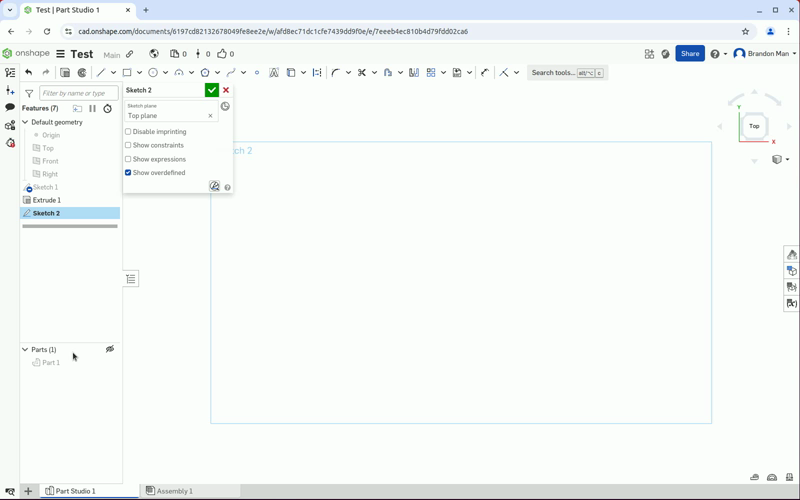
key(l)
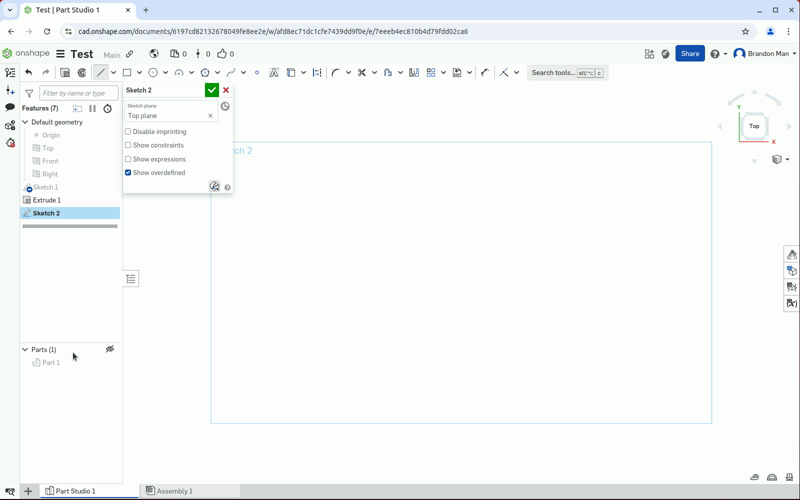
key_down(shift)
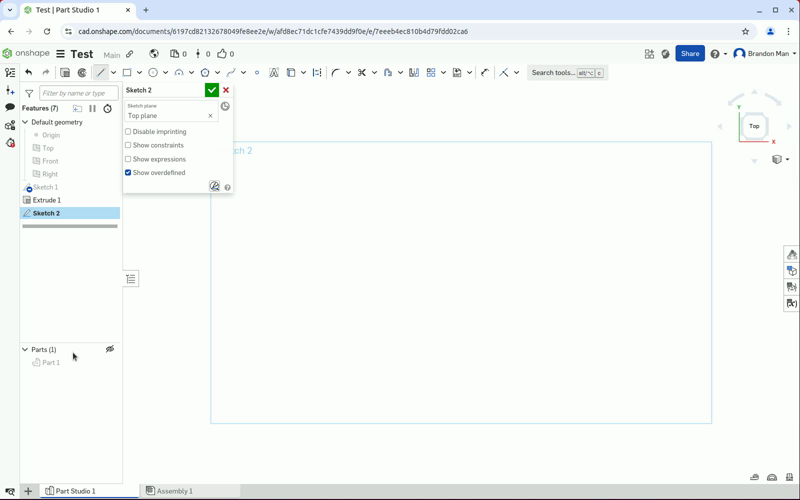
mouse_move(460, 282)
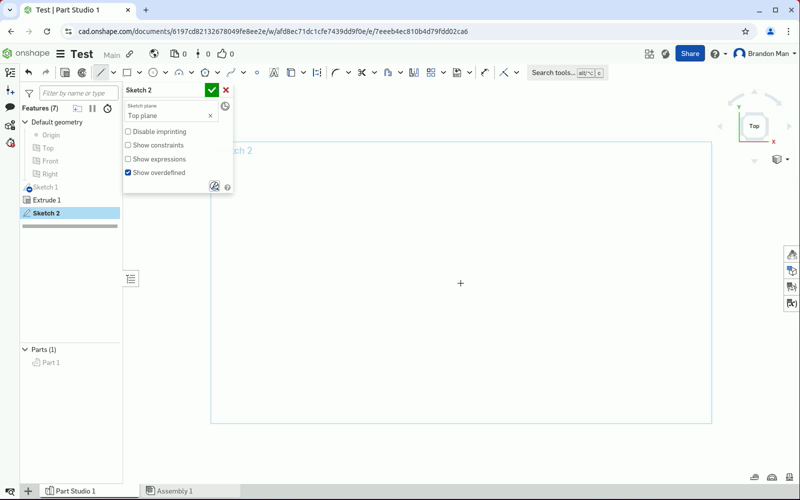
click(460, 282)
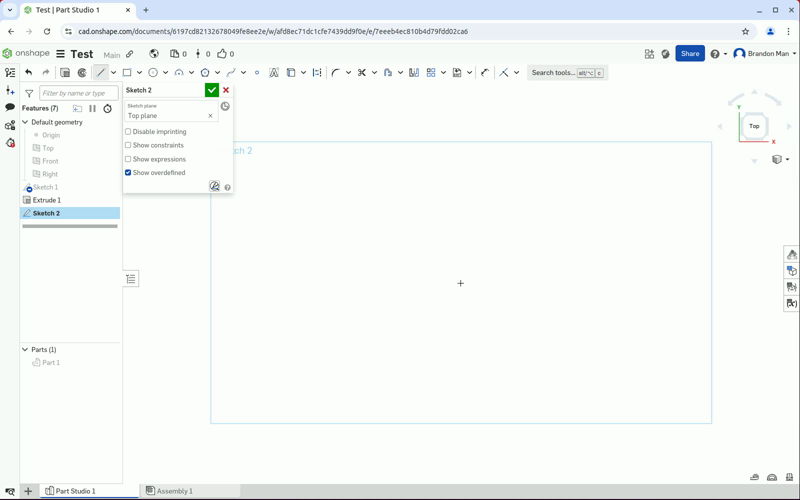
key_up(shift)
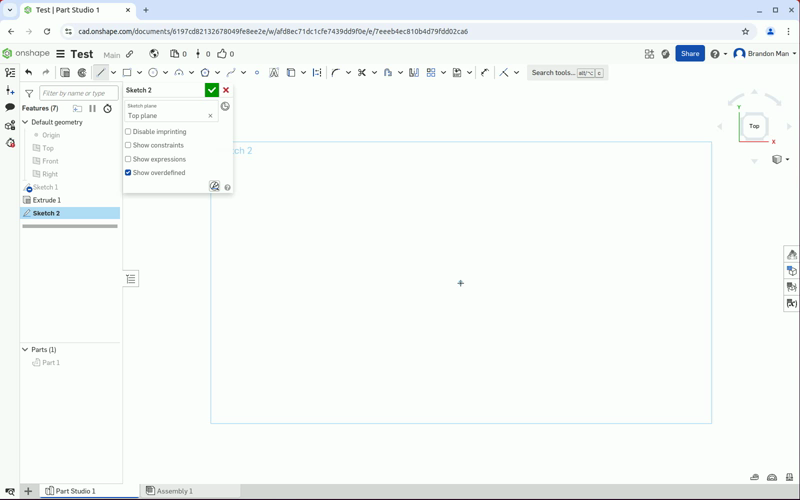
key_down(shift)
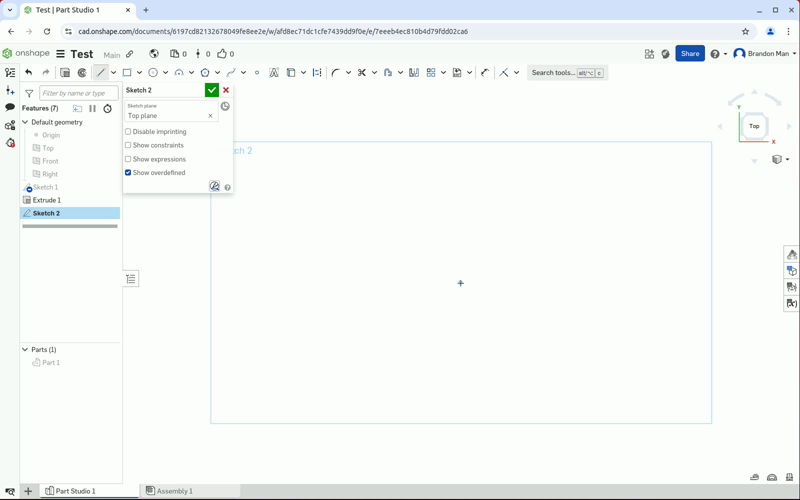
mouse_move(490, 282)
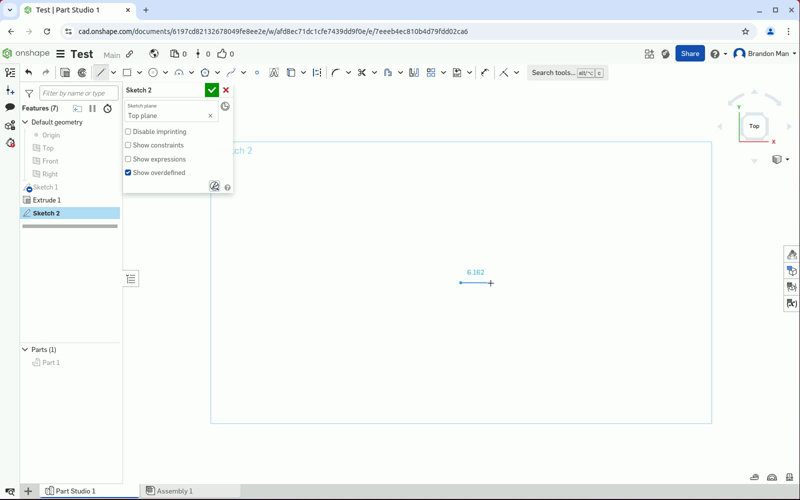
mouse_move(503, 282)
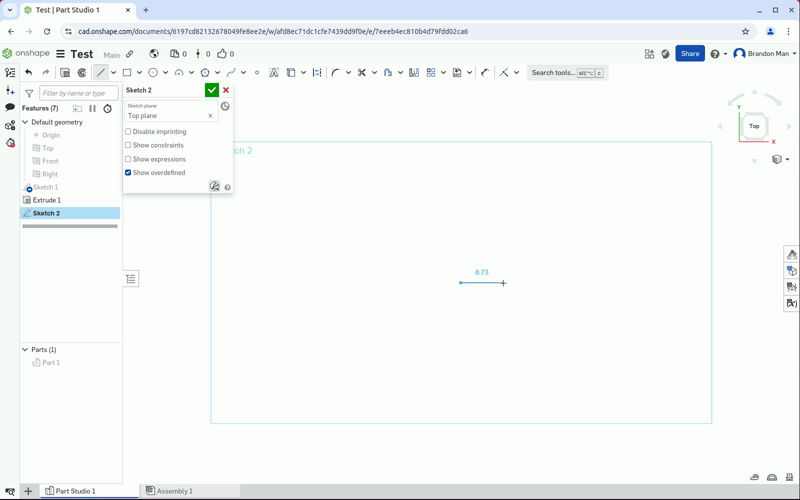
click(503, 282)
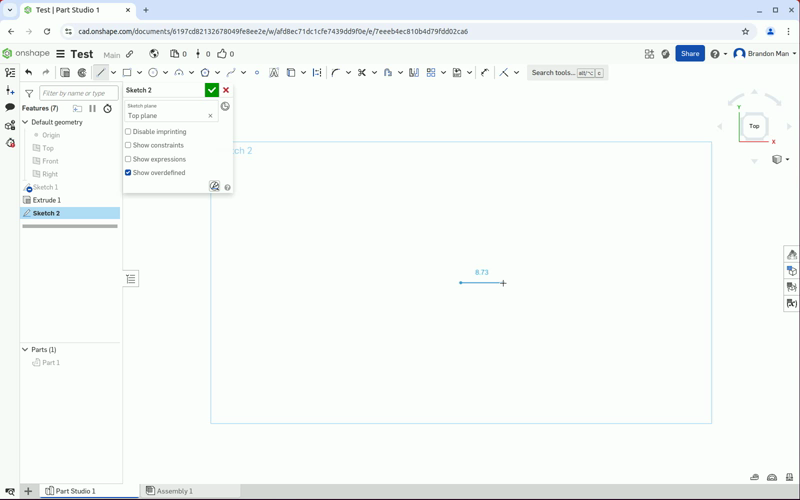
key_up(shift)
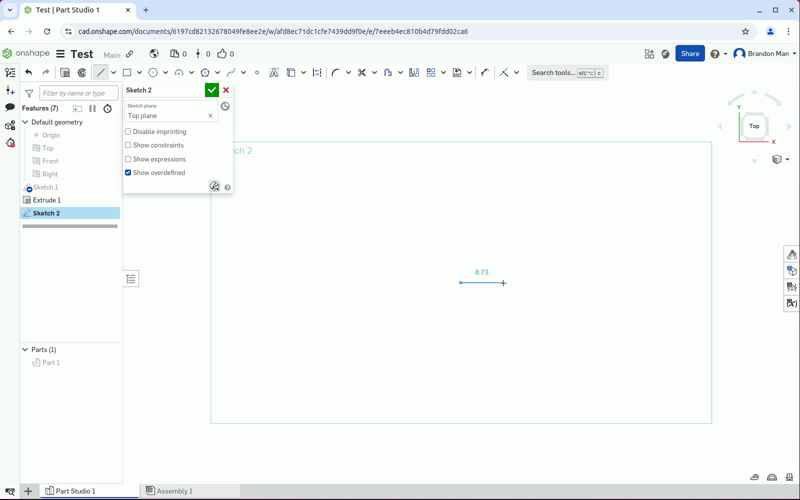
key(esc)
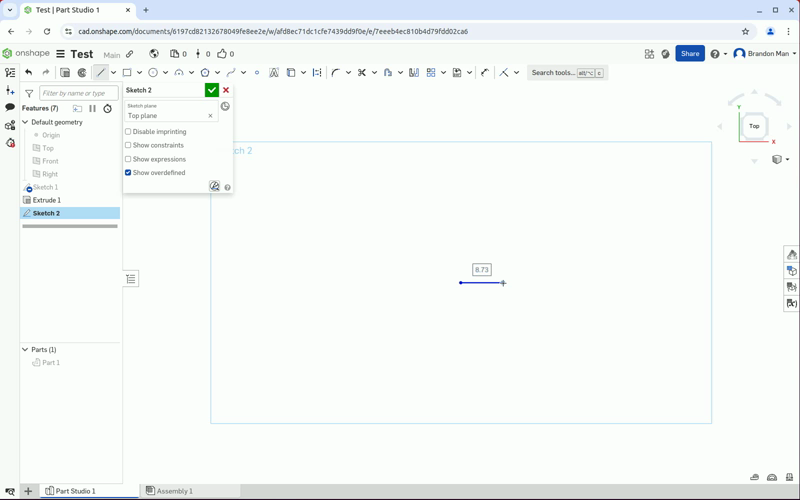
key(a)
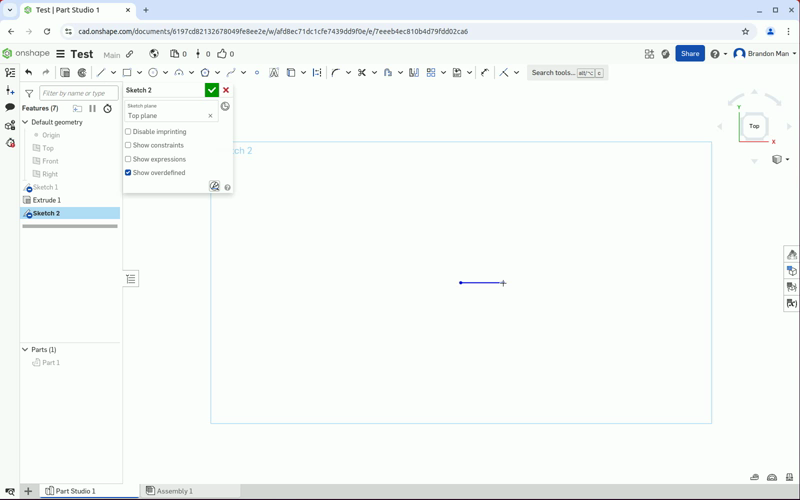
mouse_move(503, 282)
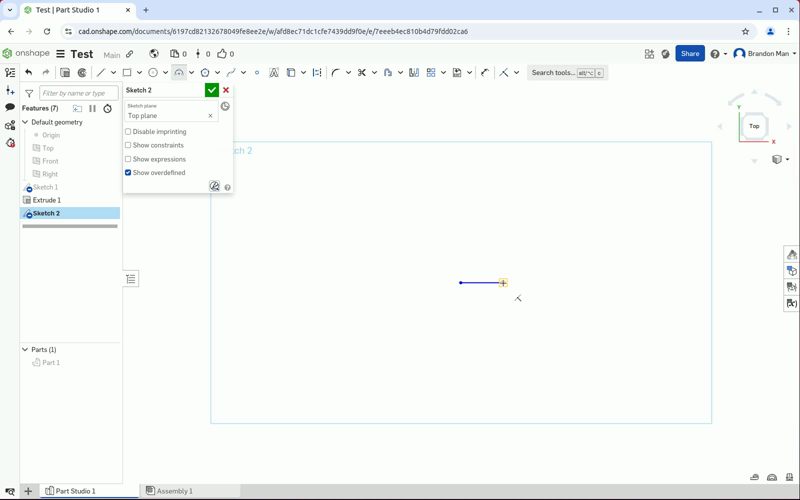
click(503, 282)
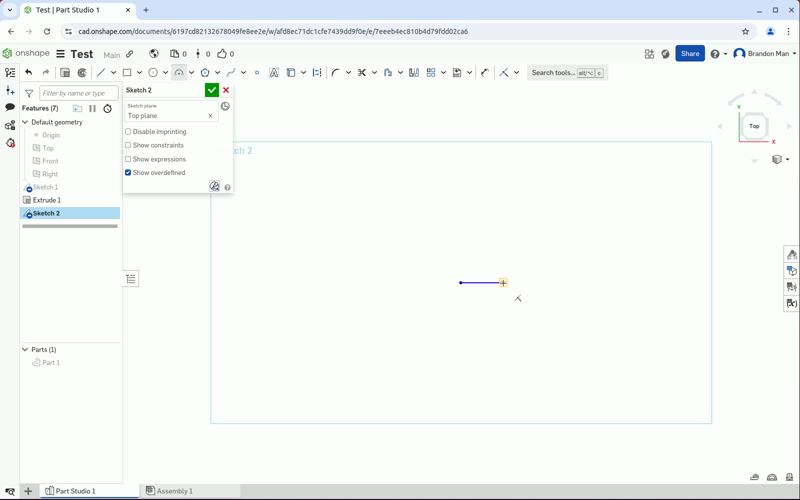
key_down(shift)
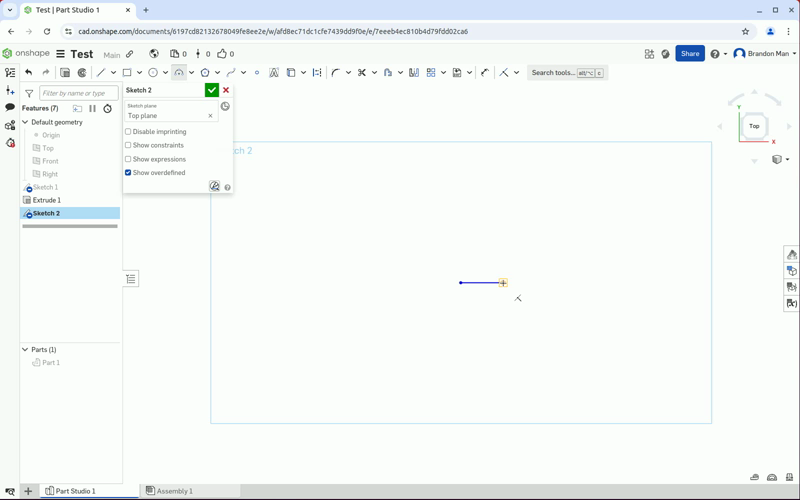
mouse_move(531, 310)
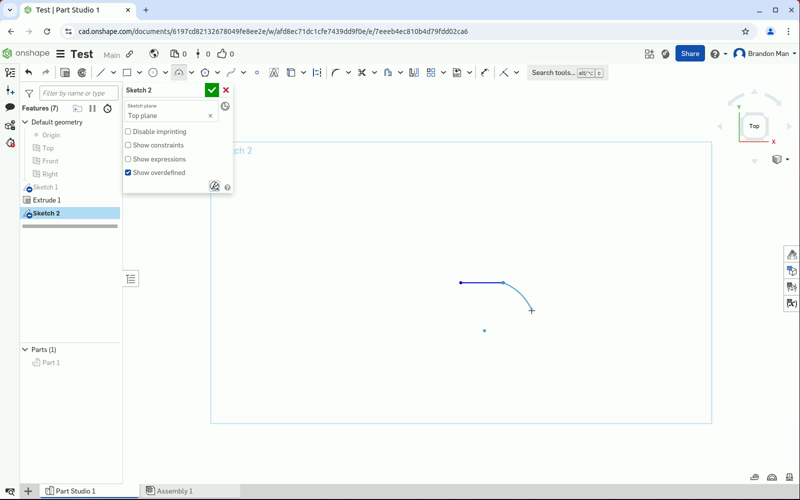
click(531, 310)
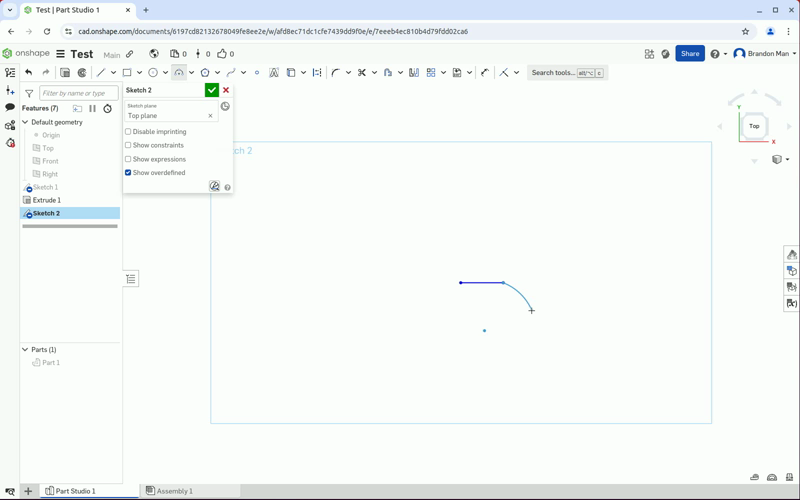
mouse_move(523, 290)
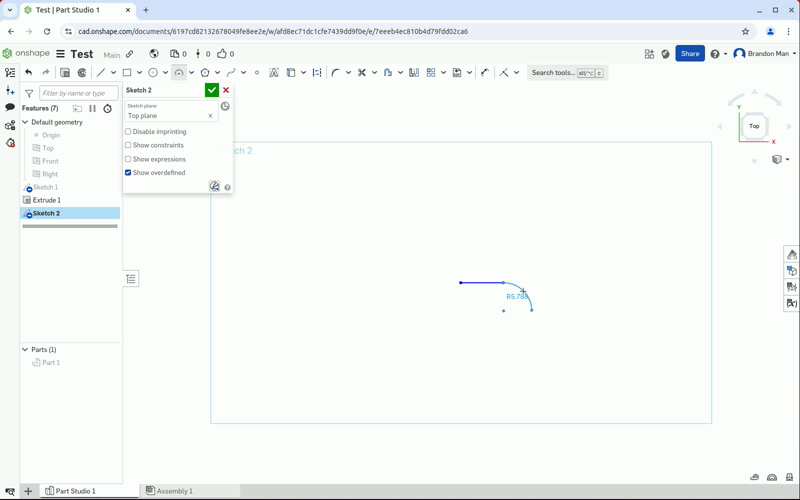
click(523, 290)
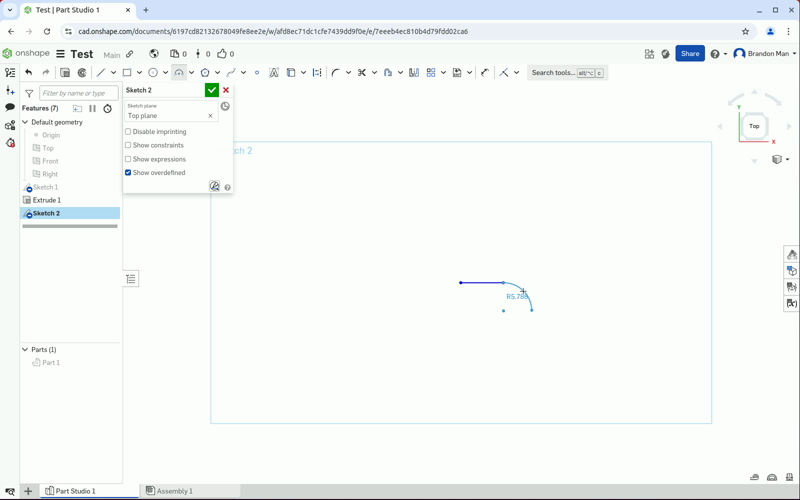
key_up(shift)
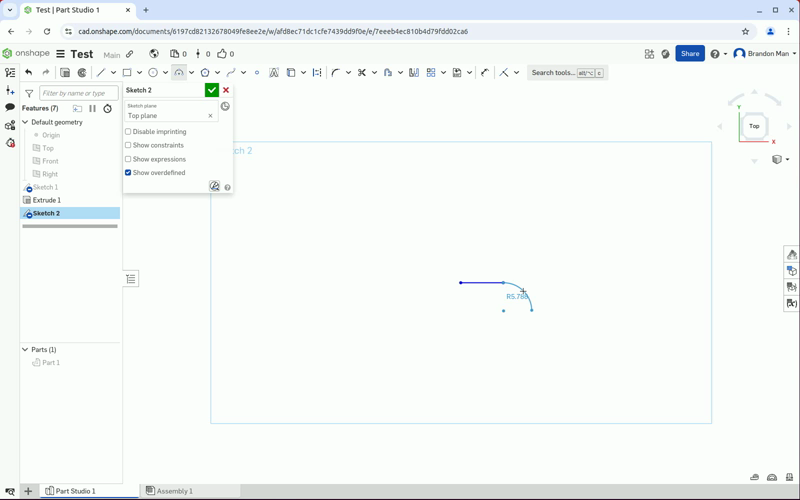
key(esc)
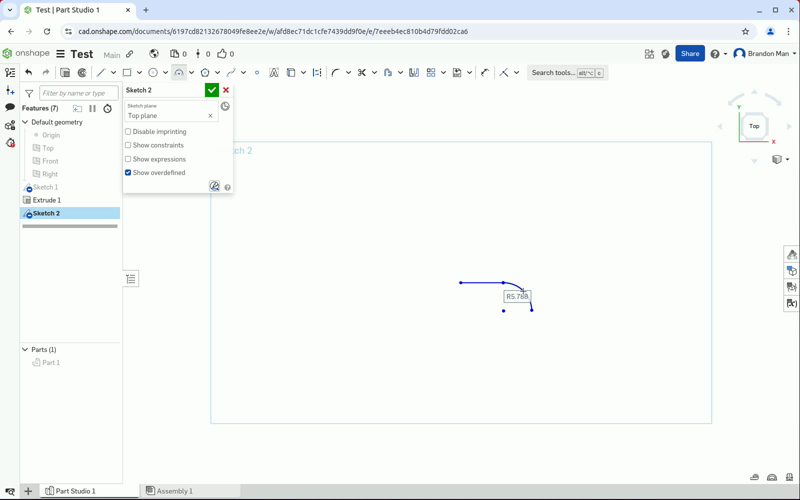
key(l)
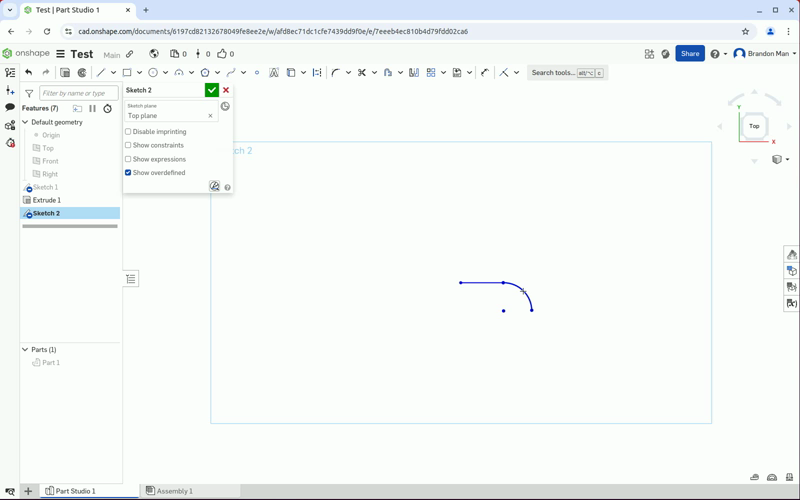
mouse_move(531, 310)
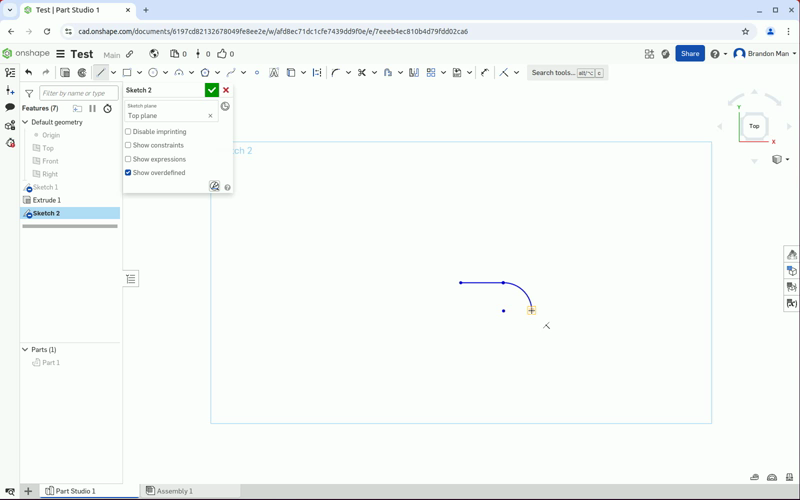
click(531, 310)
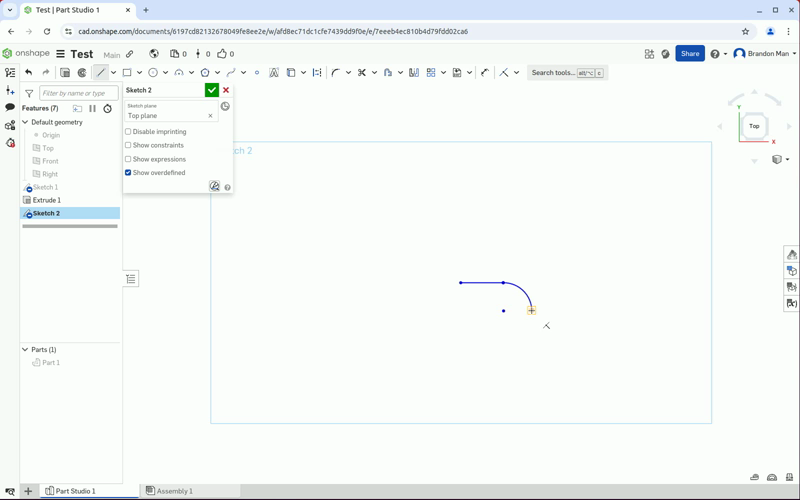
key_down(shift)
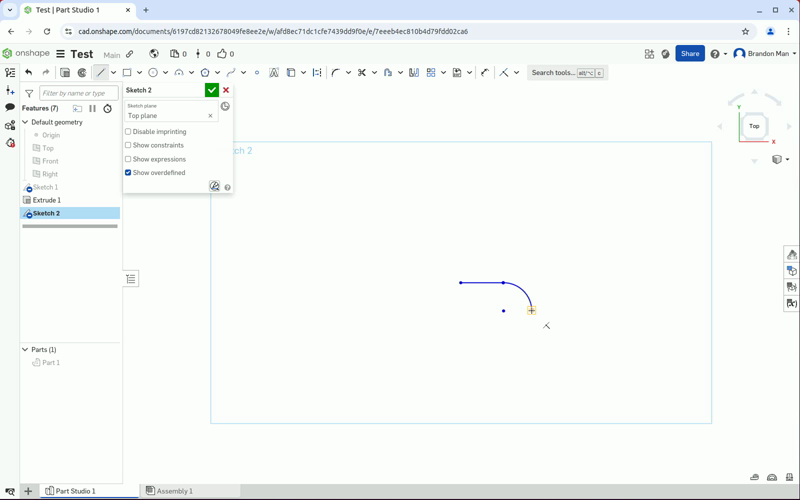
mouse_move(561, 310)
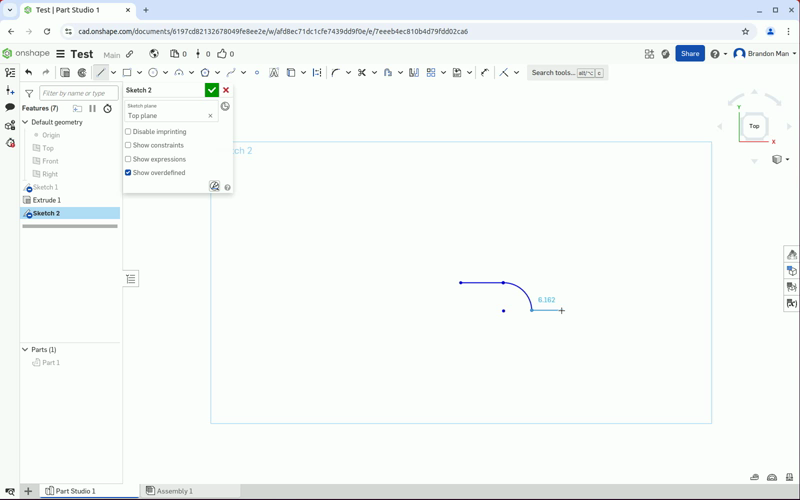
mouse_move(573, 310)
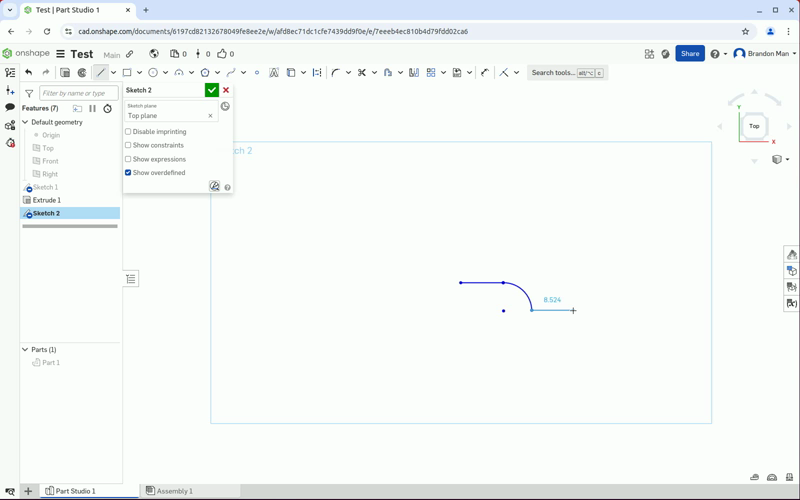
click(573, 310)
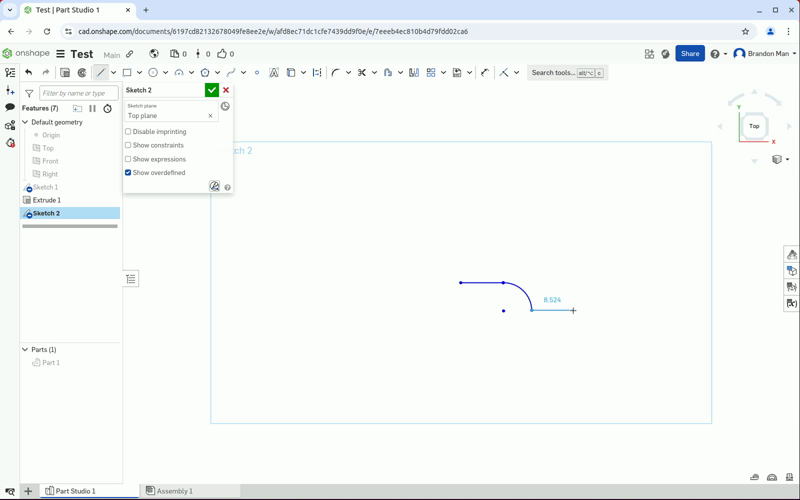
key_up(shift)
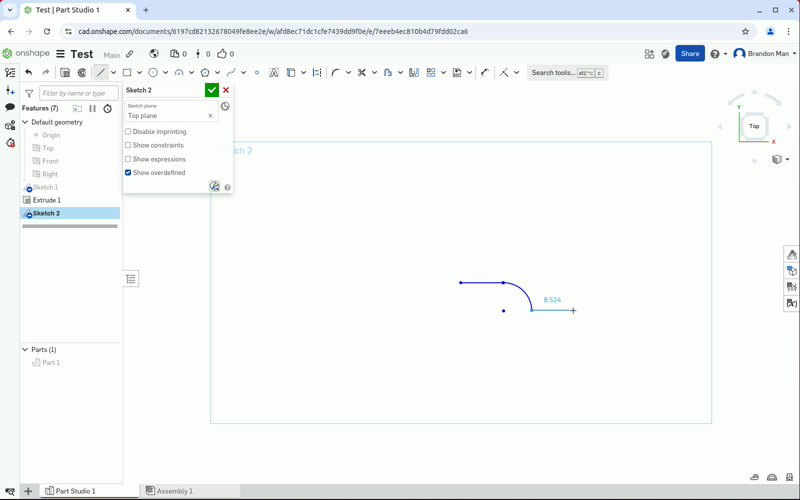
key_down(shift)
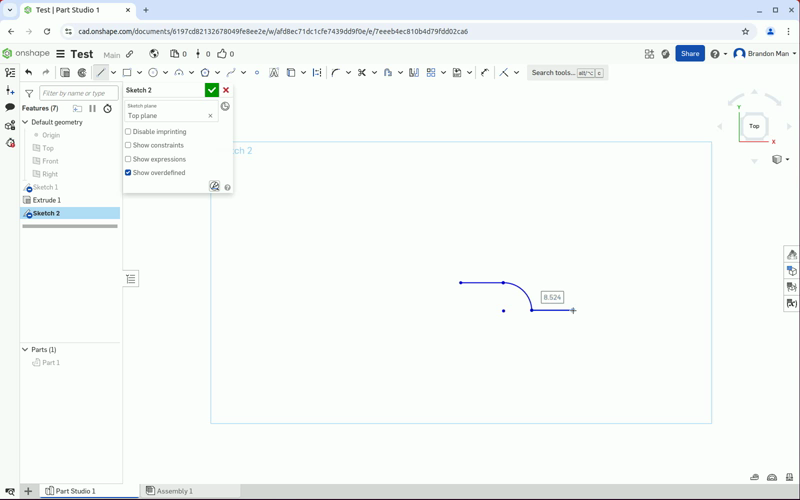
mouse_move(573, 226)
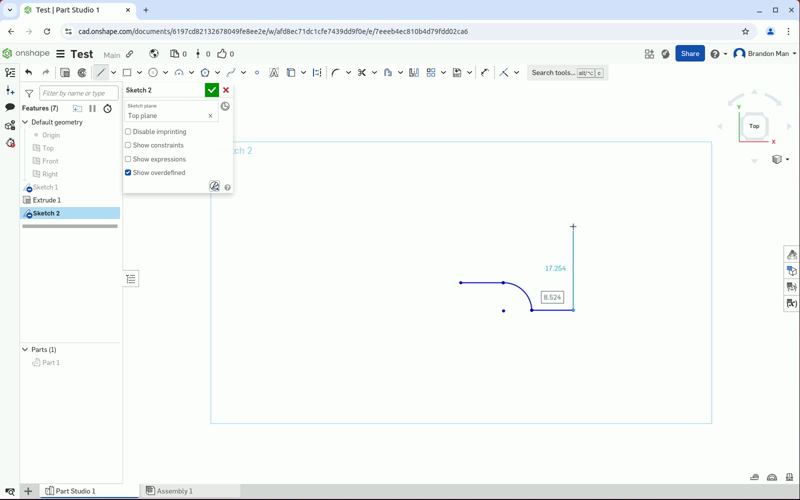
click(573, 226)
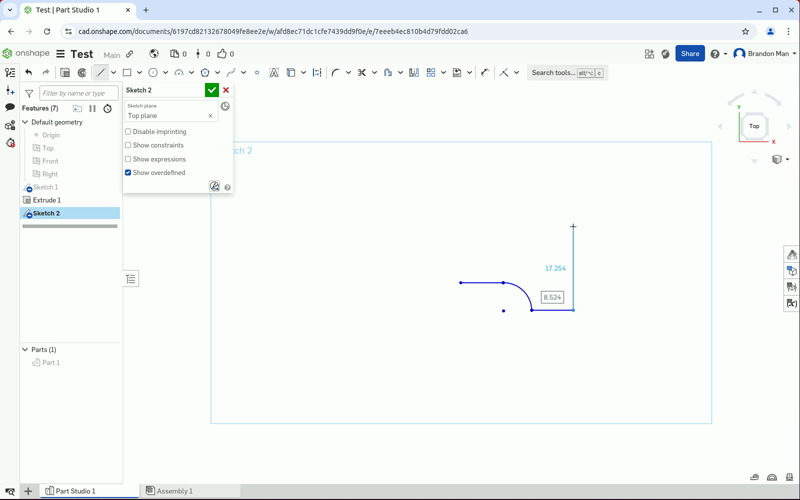
key_up(shift)
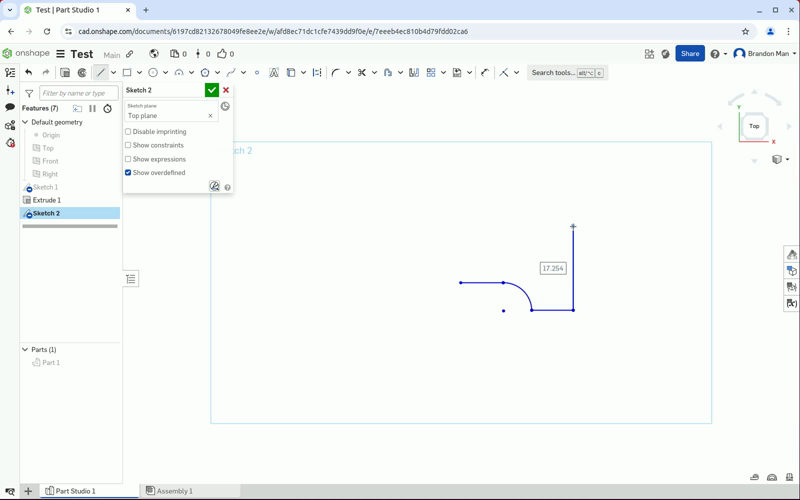
key_down(shift)
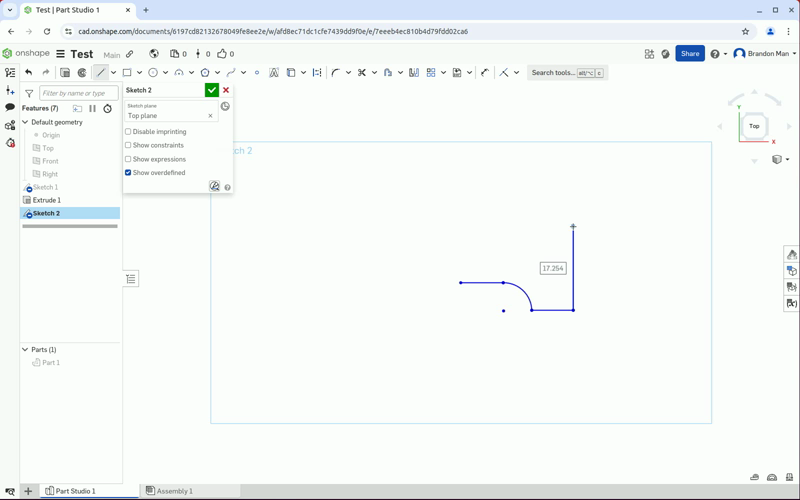
mouse_move(460, 226)
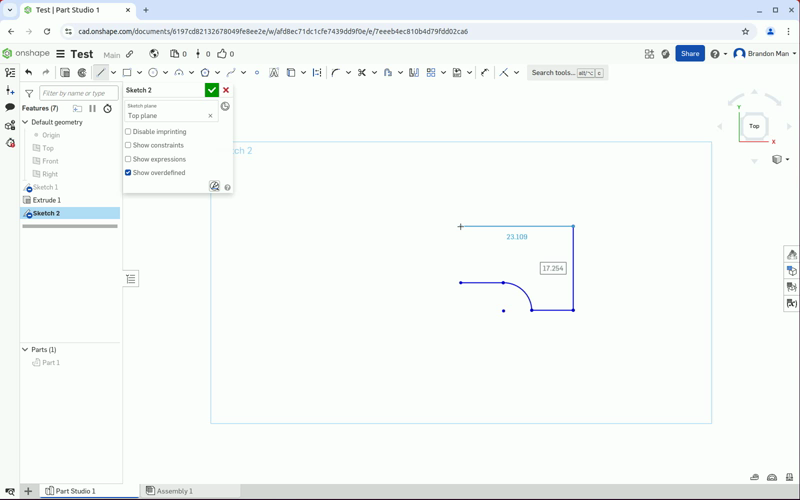
click(460, 226)
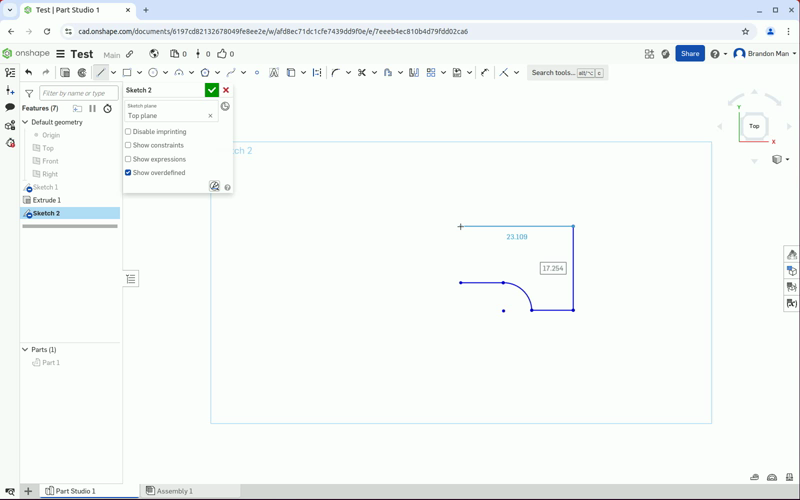
key_up(shift)
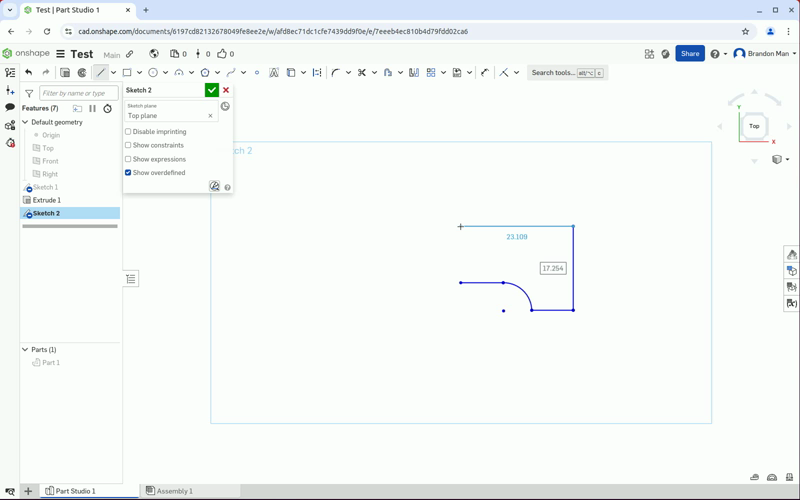
mouse_move(490, 226)
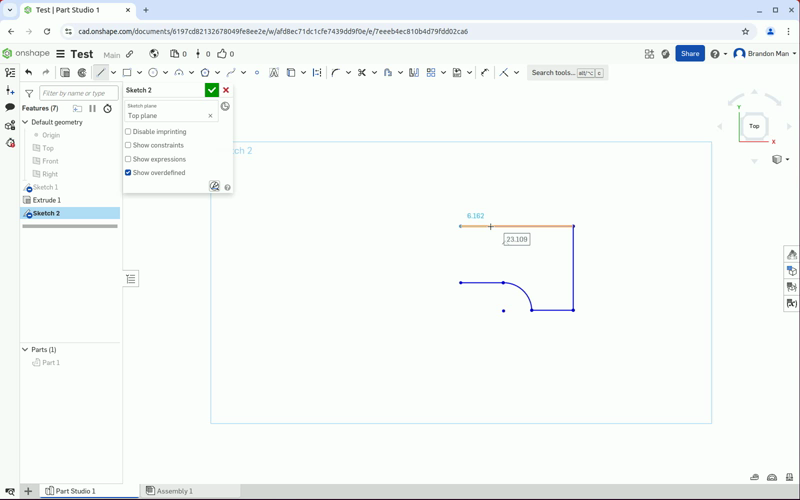
key_down(shift)
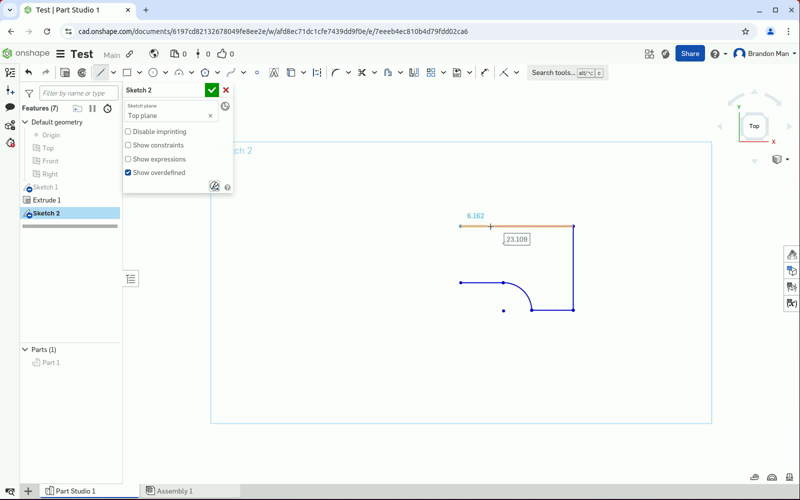
mouse_move(460, 282)
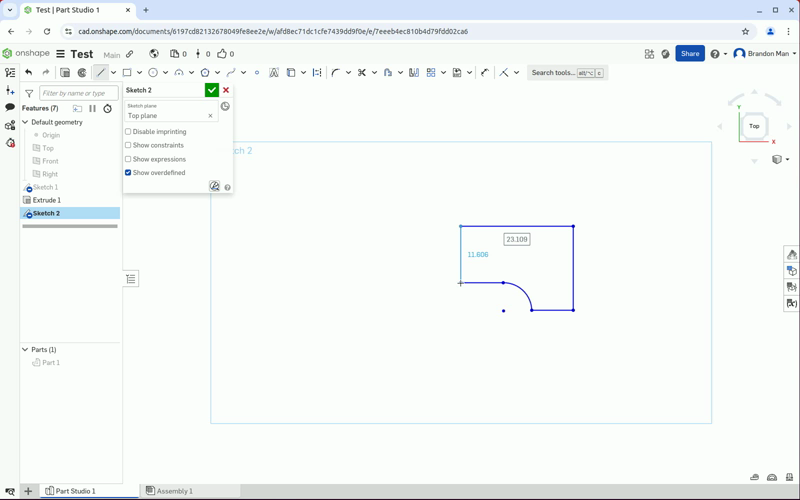
key_up(shift)
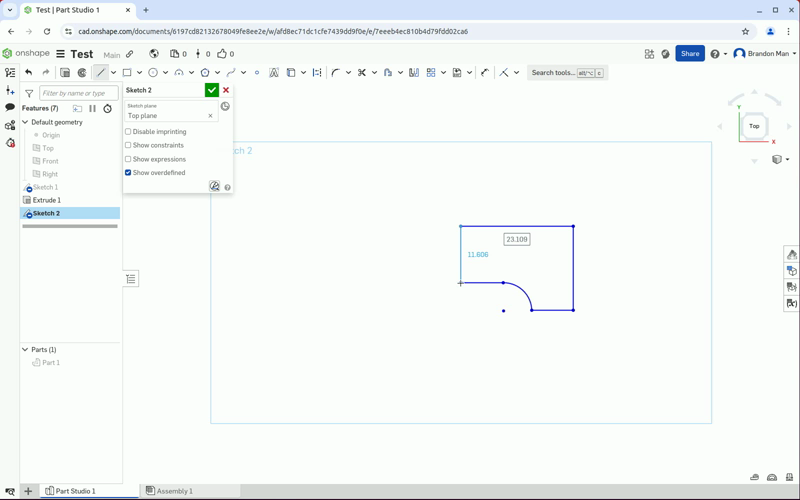
click(460, 282)
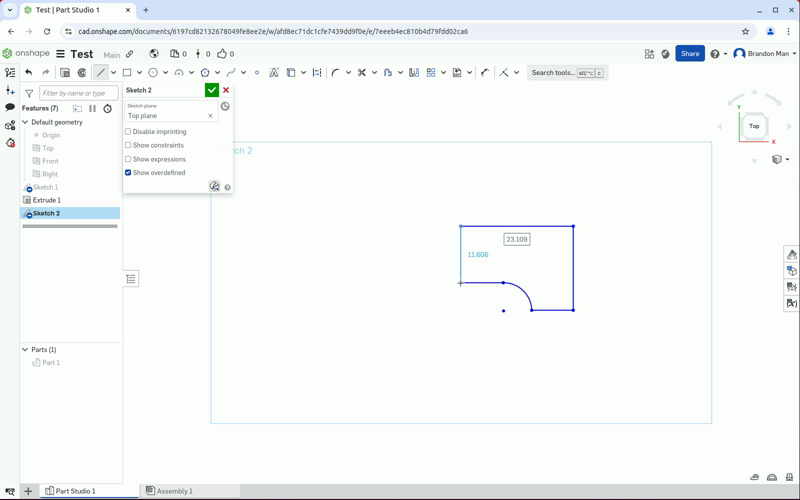
key(esc)
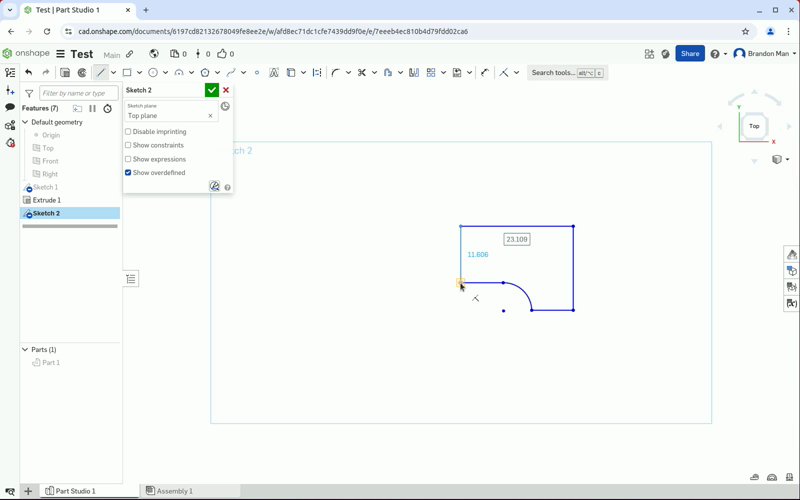
mouse_move(558, 297)
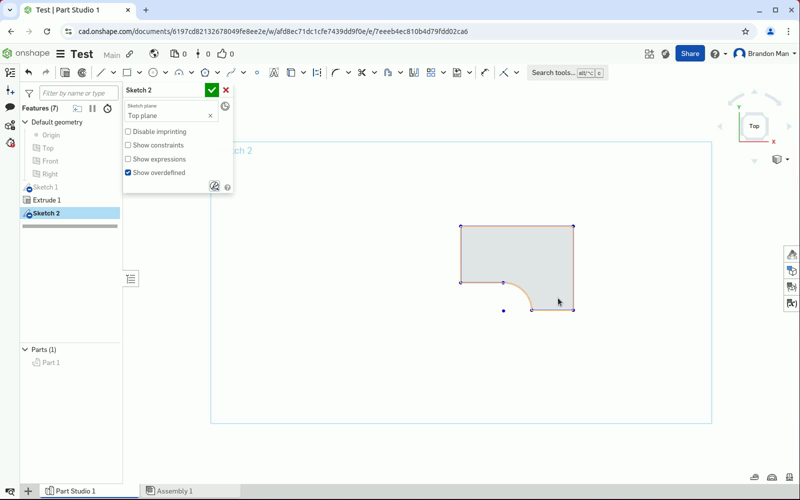
click(558, 297)
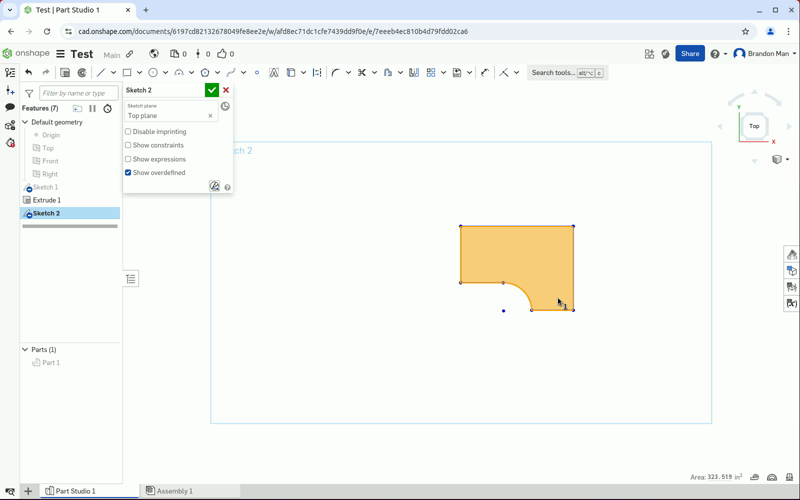
mouse_move(73, 352)
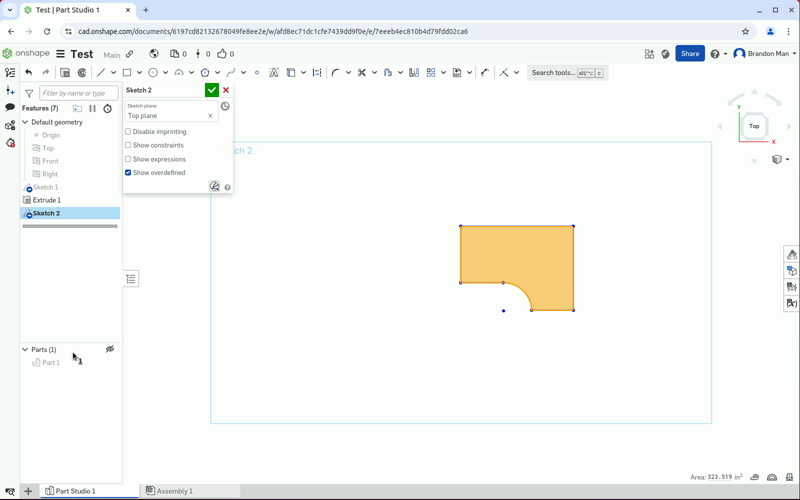
key(shift+y)
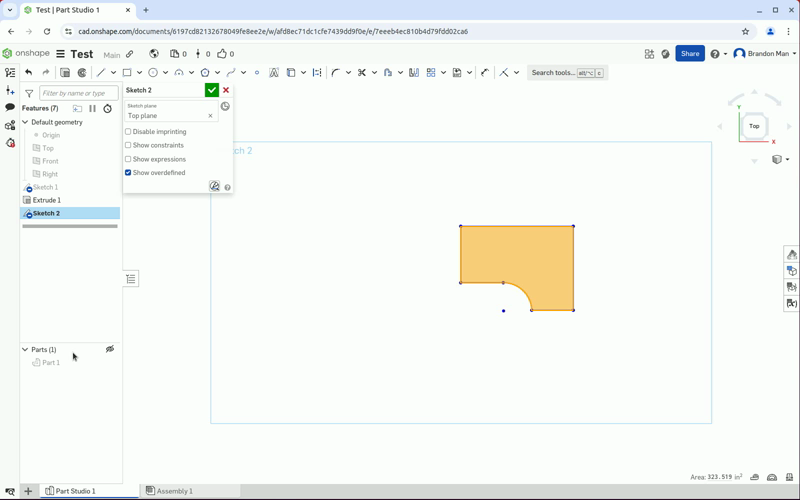
key(shift+e)
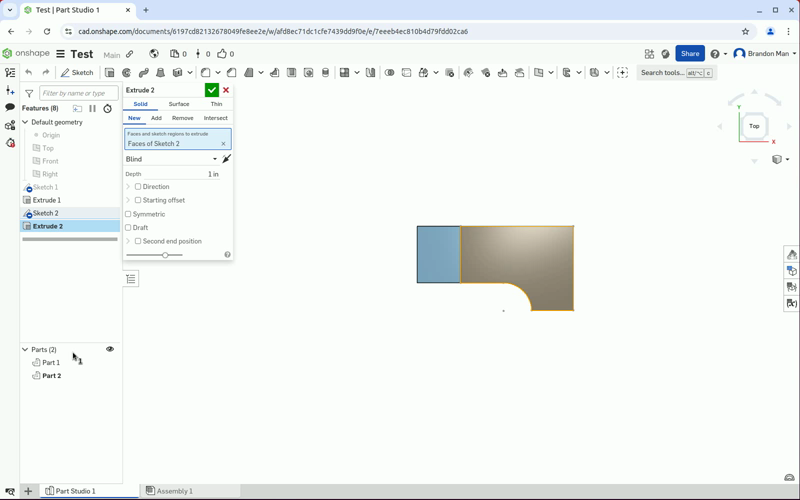
mouse_move(143, 106)
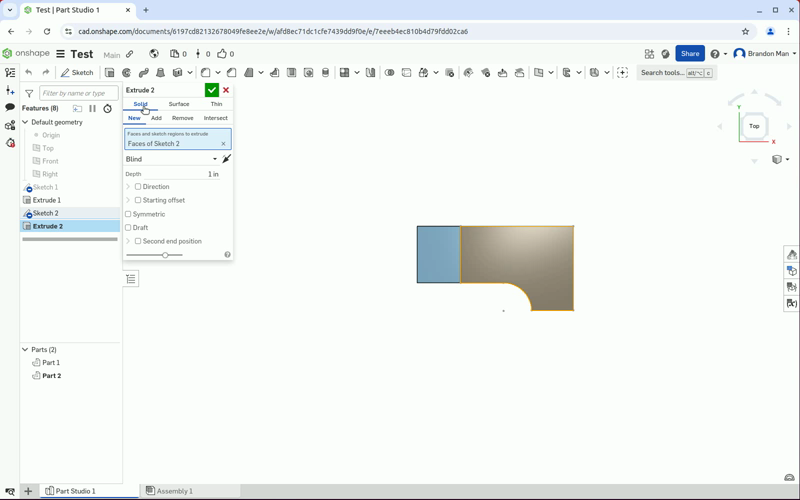
click(143, 106)
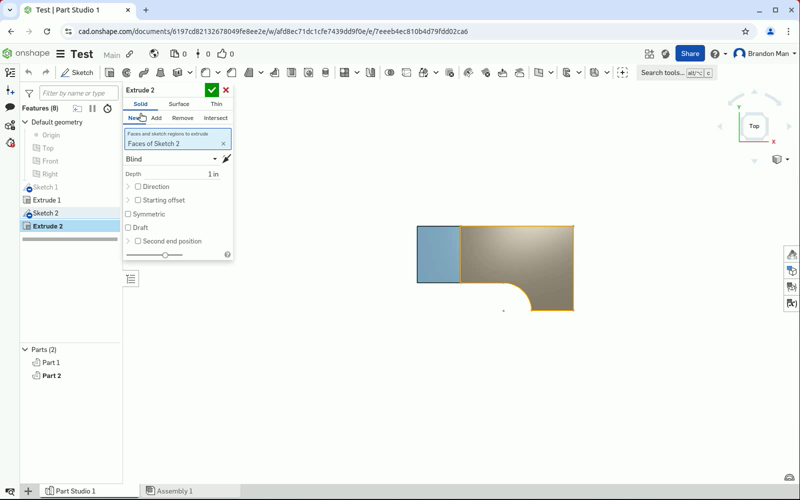
mouse_move(137, 120)
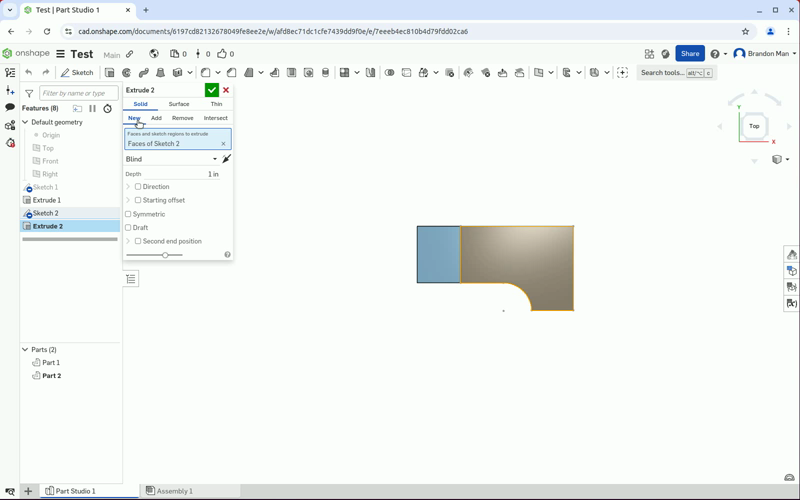
click(137, 120)
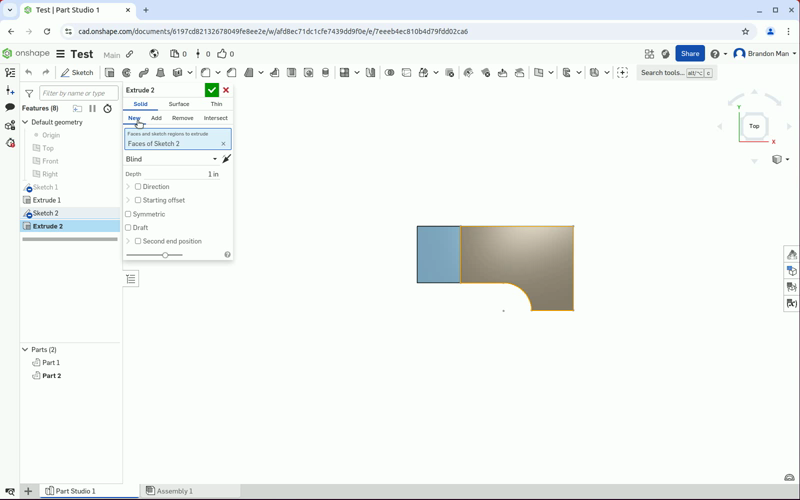
key(tab, 4)
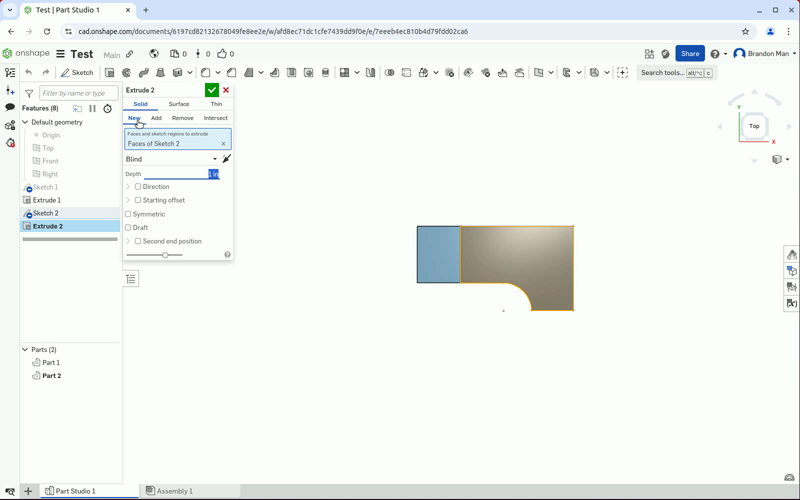
text(0.481)
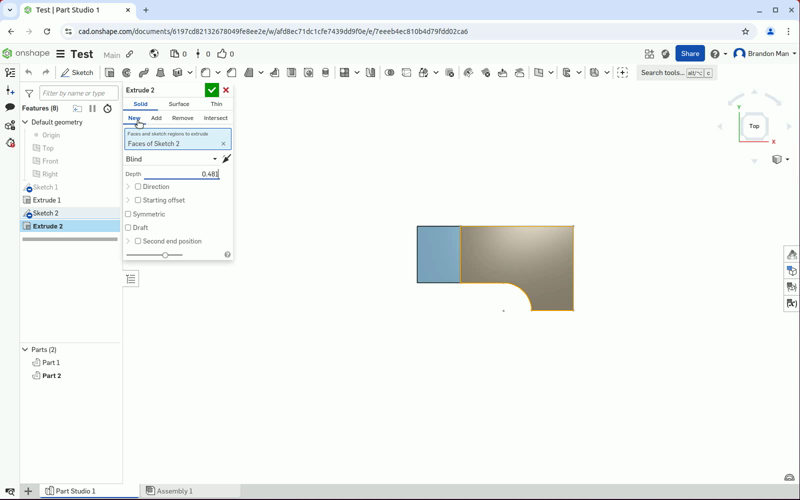
key(enter)
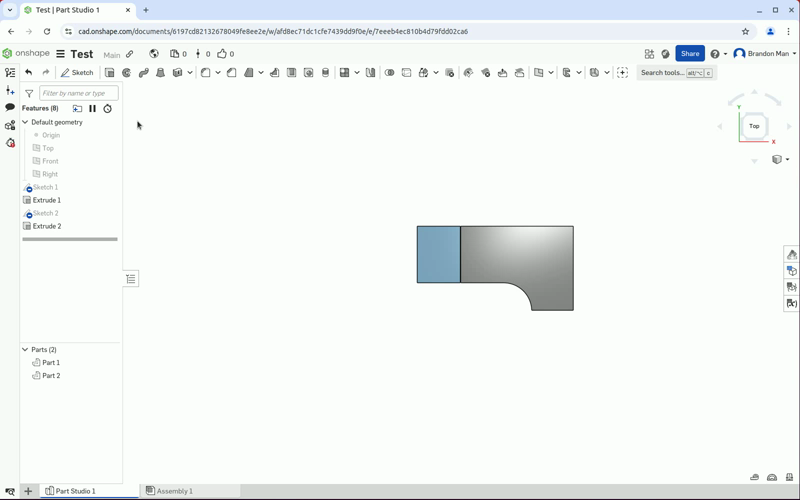
key(shift+h)
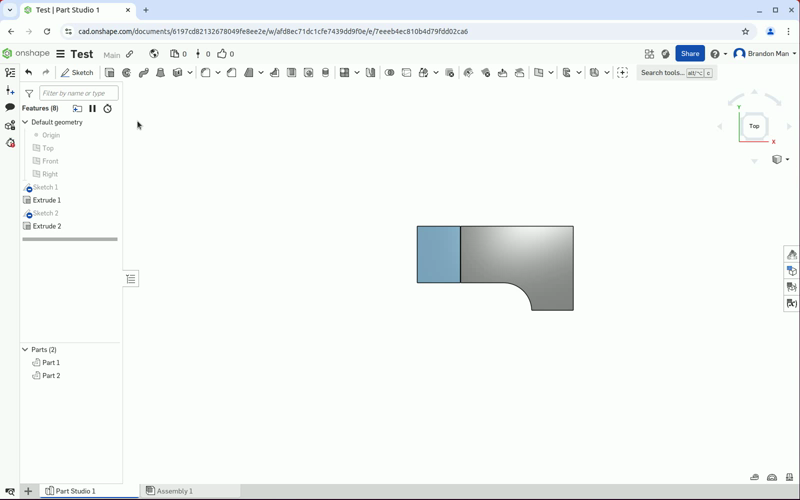
key(shift+h)
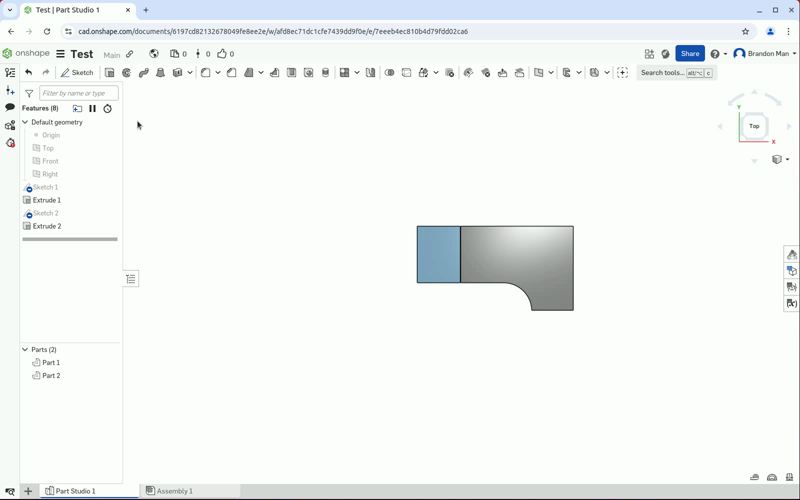
mouse_move(73, 189)
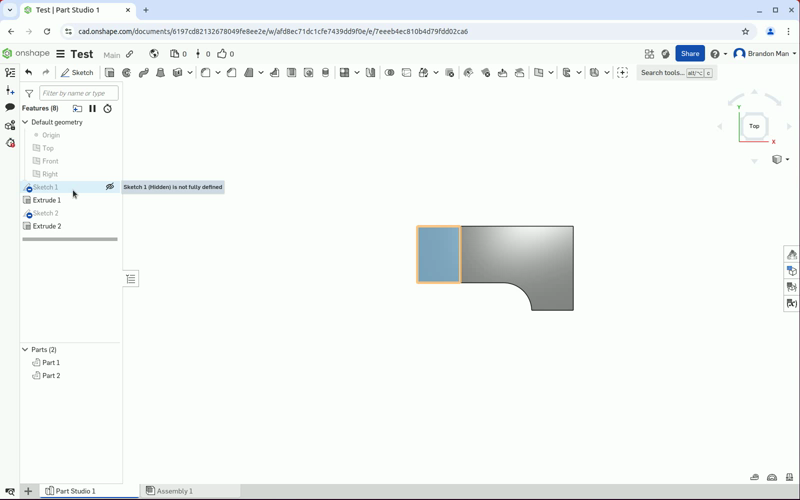
click(73, 189)
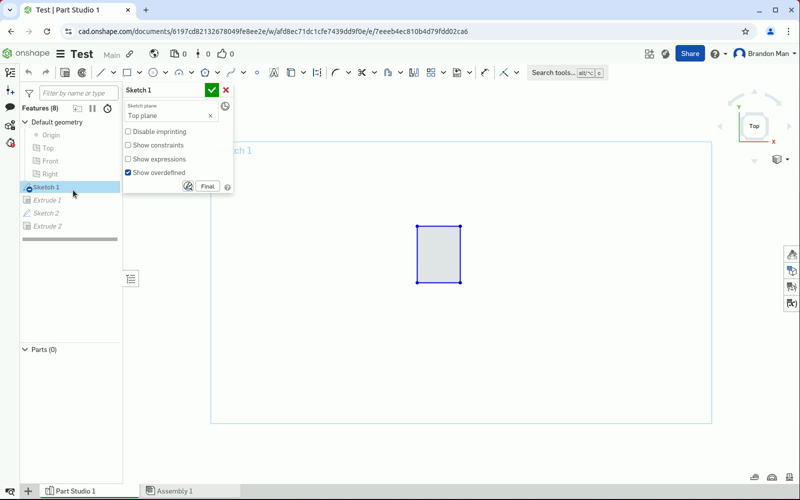
mouse_move(229, 92)
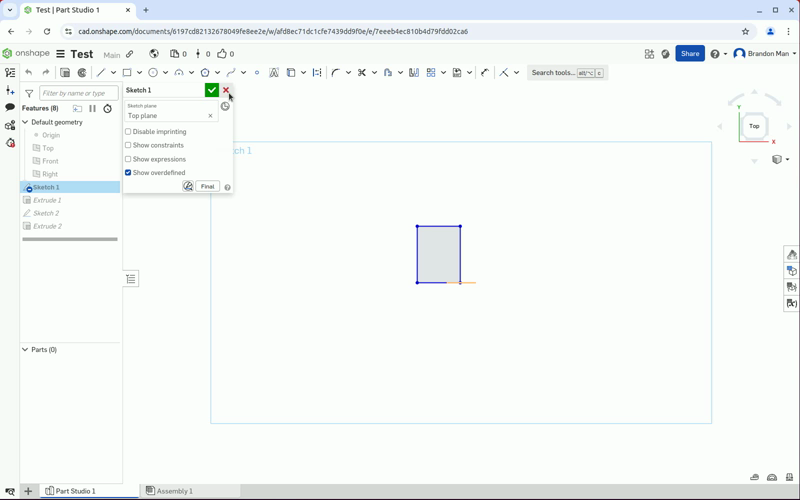
click(229, 92)
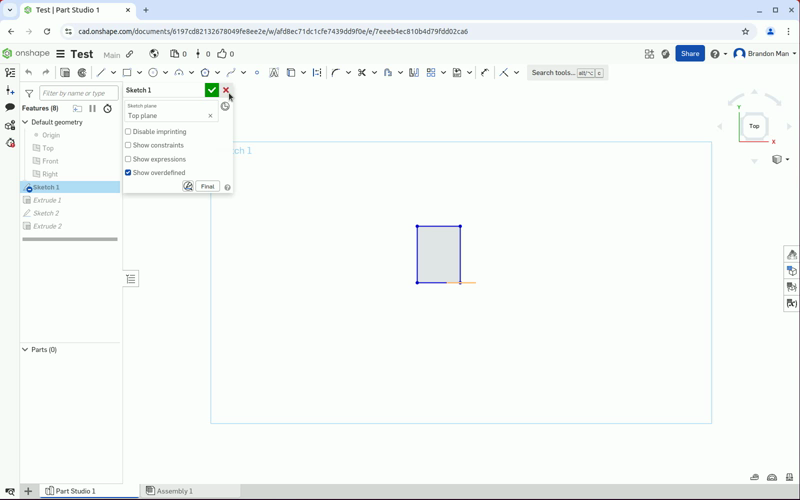
key(shift+s)
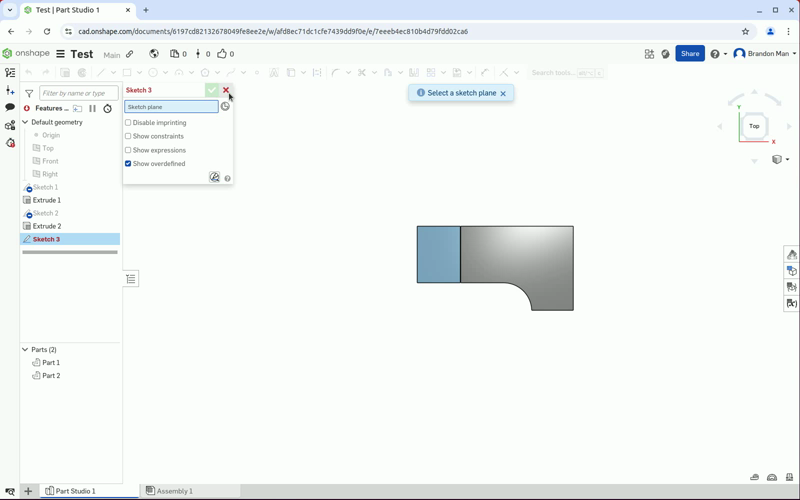
mouse_move(73, 150)
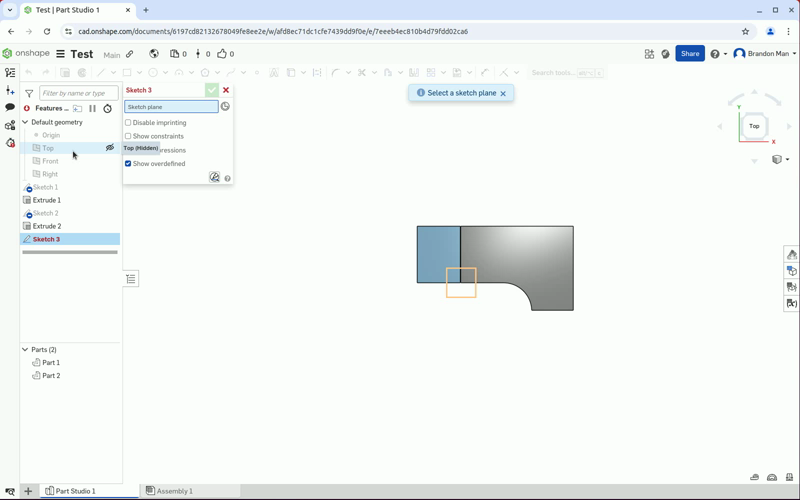
click(73, 150)
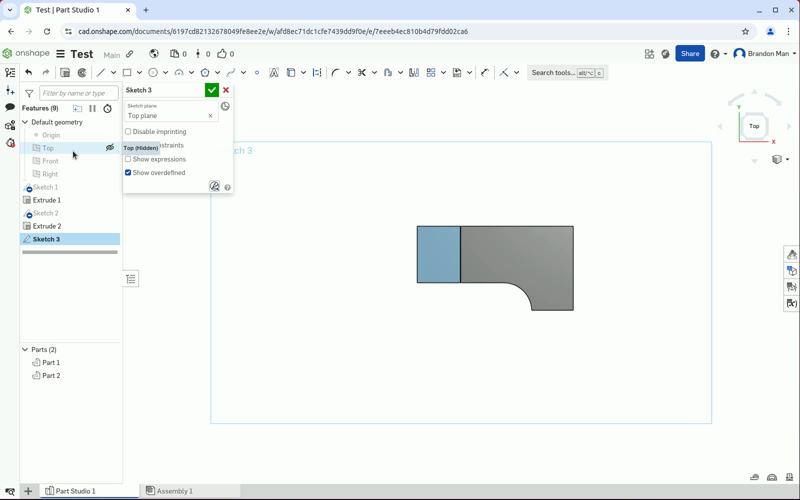
mouse_move(73, 352)
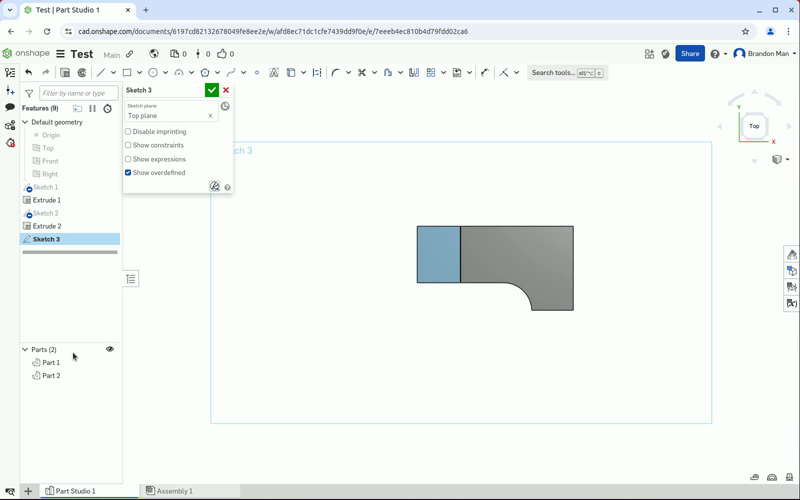
key(y)
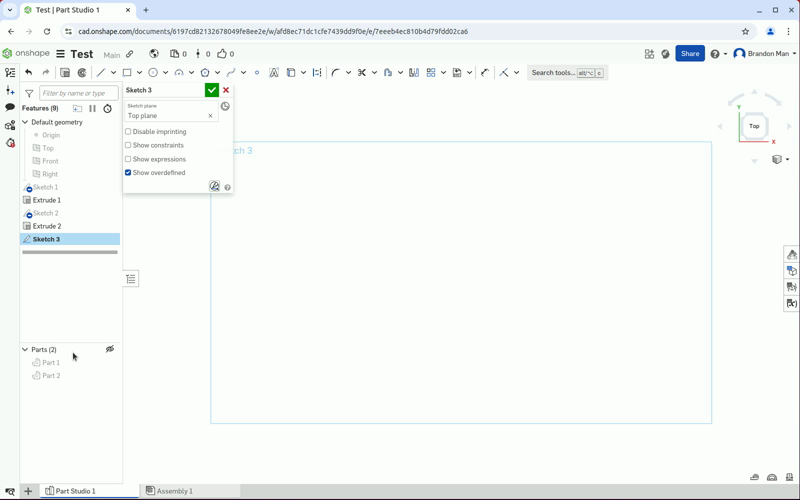
key(a)
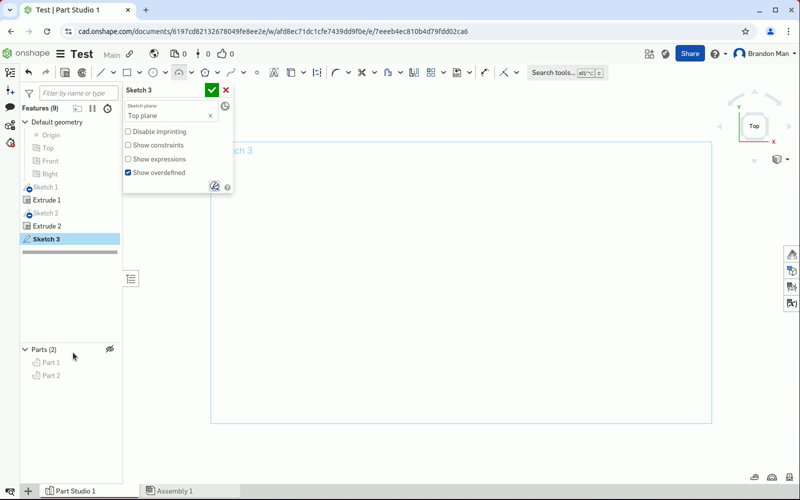
key_down(shift)
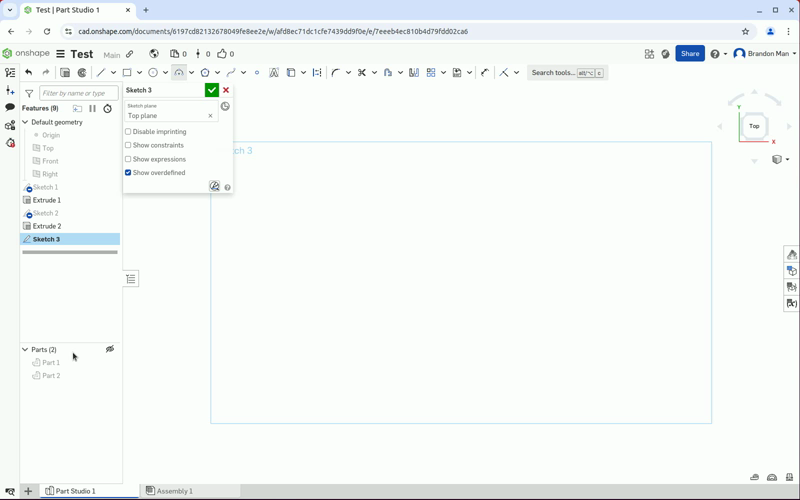
mouse_move(531, 311)
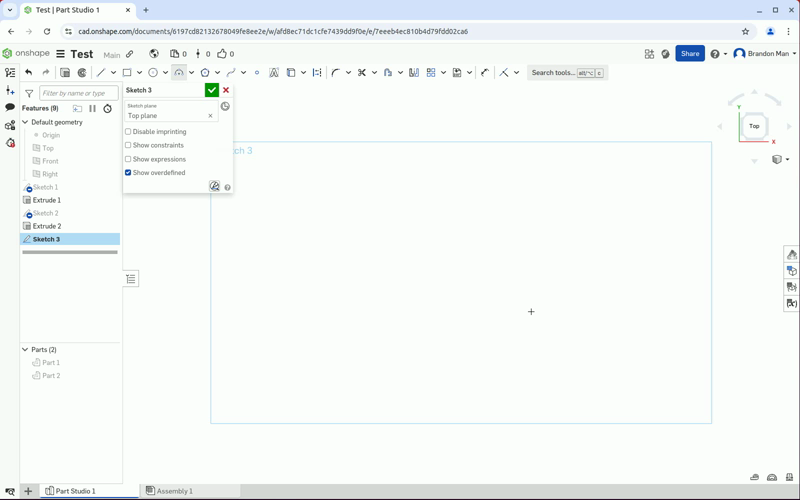
click(531, 311)
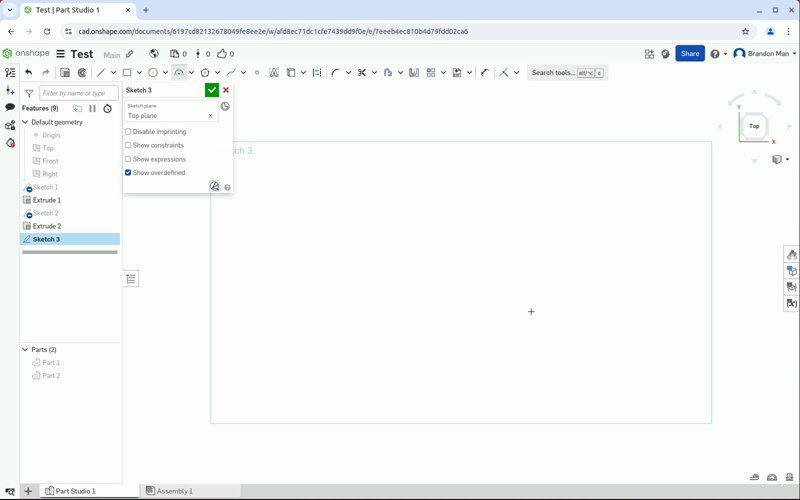
key_up(shift)
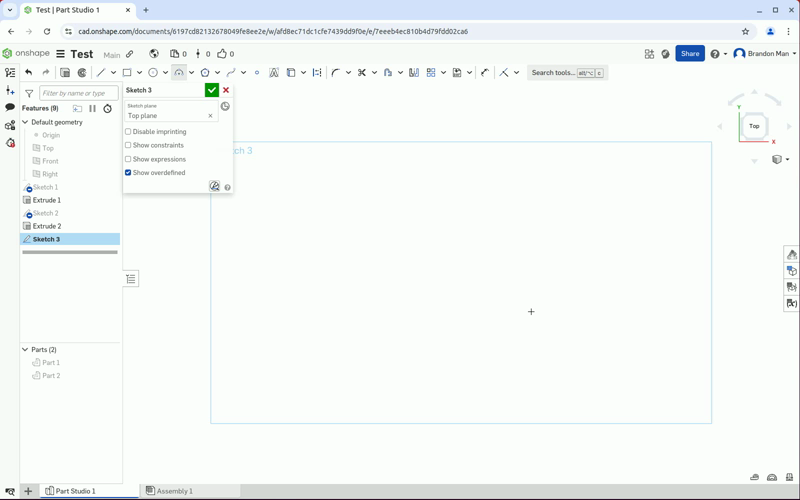
key_down(shift)
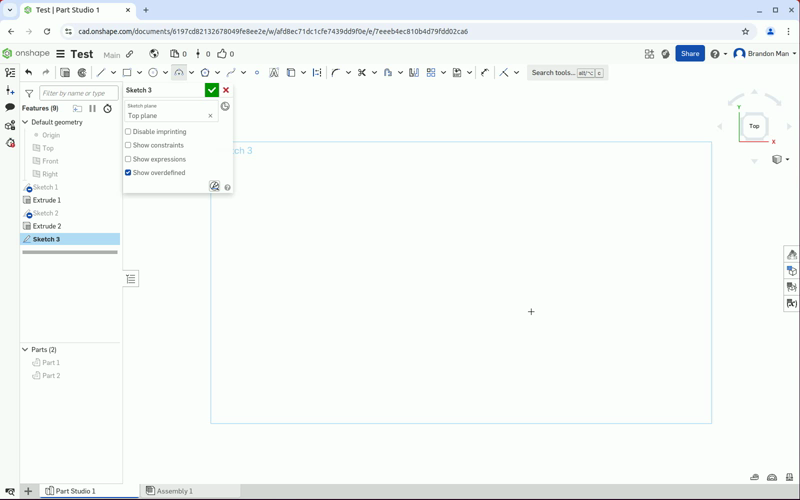
mouse_move(574, 311)
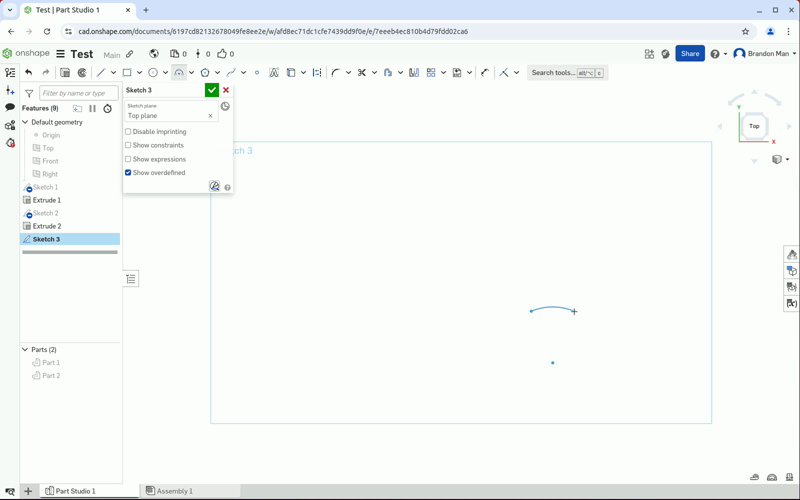
click(574, 311)
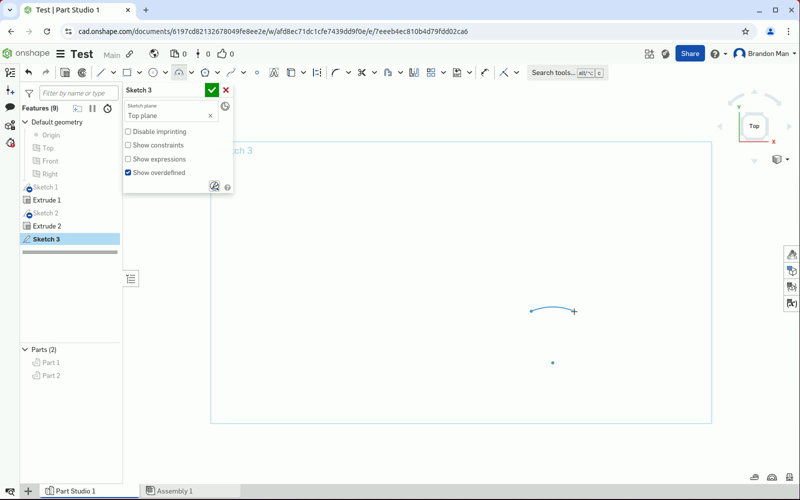
mouse_move(552, 332)
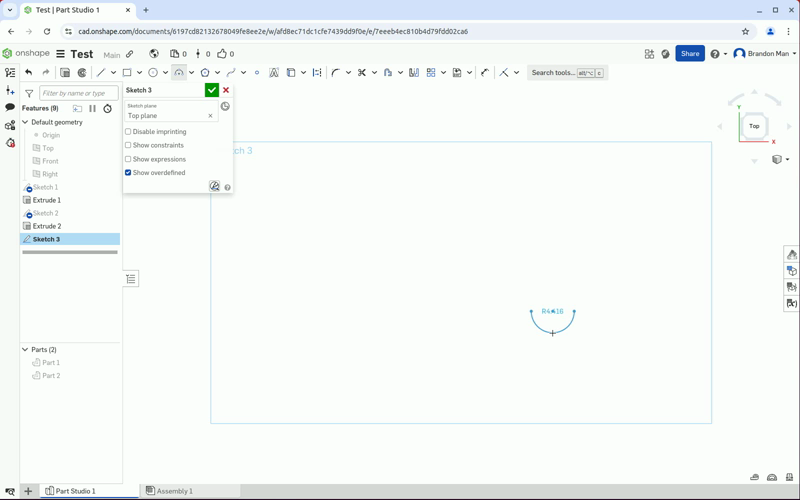
click(552, 332)
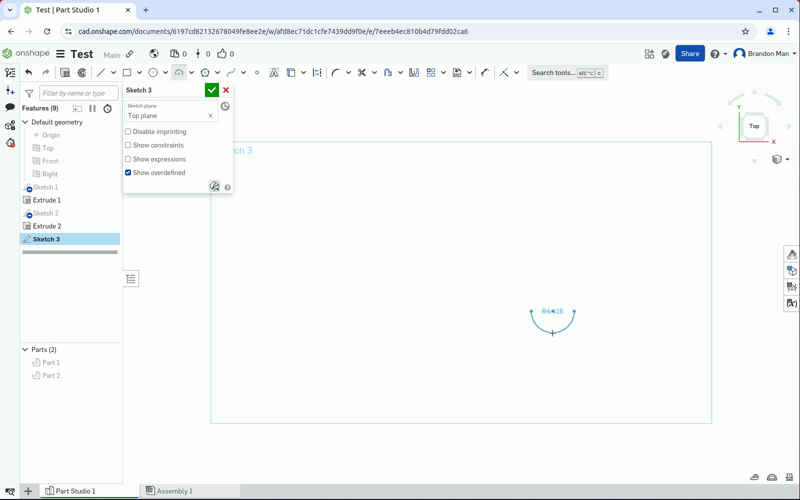
key_up(shift)
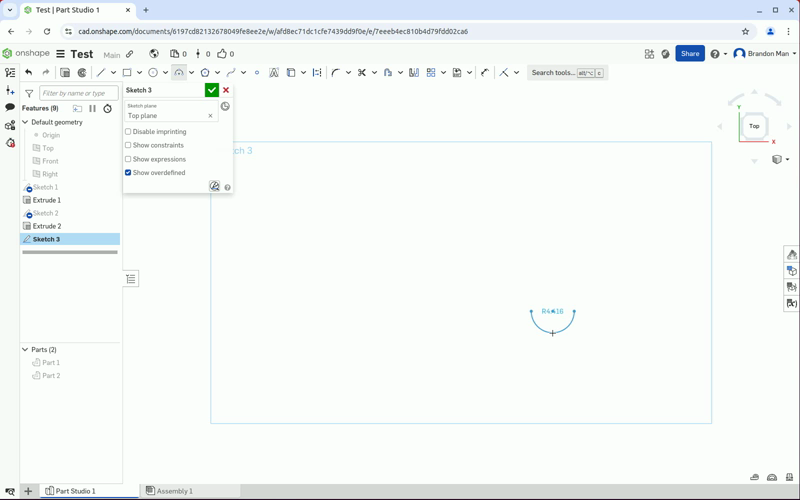
key(esc)
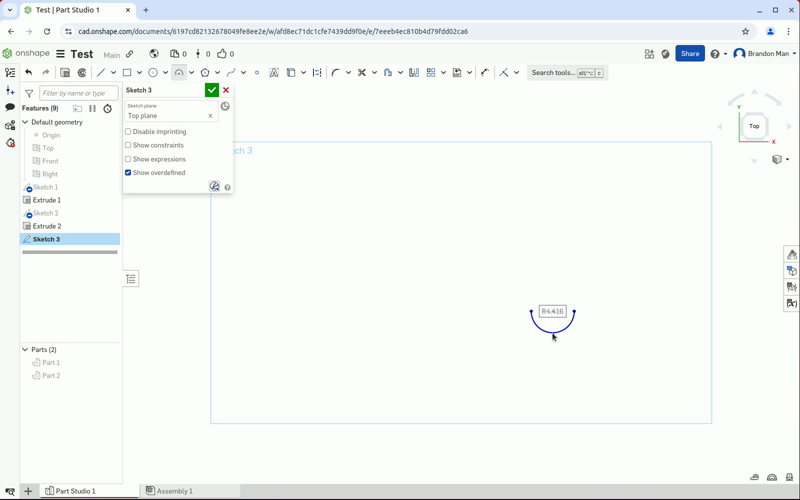
key(l)
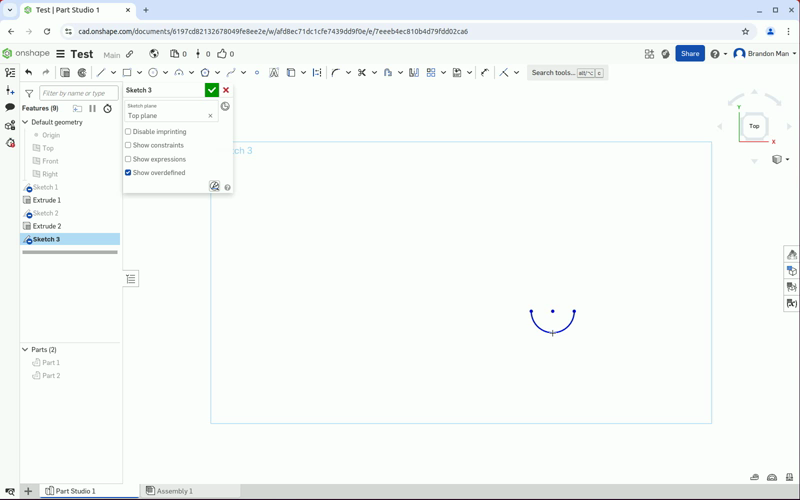
mouse_move(574, 311)
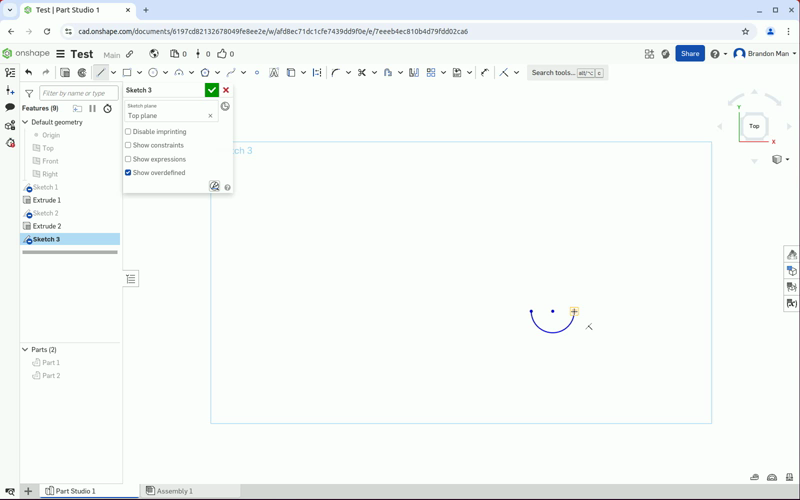
click(574, 311)
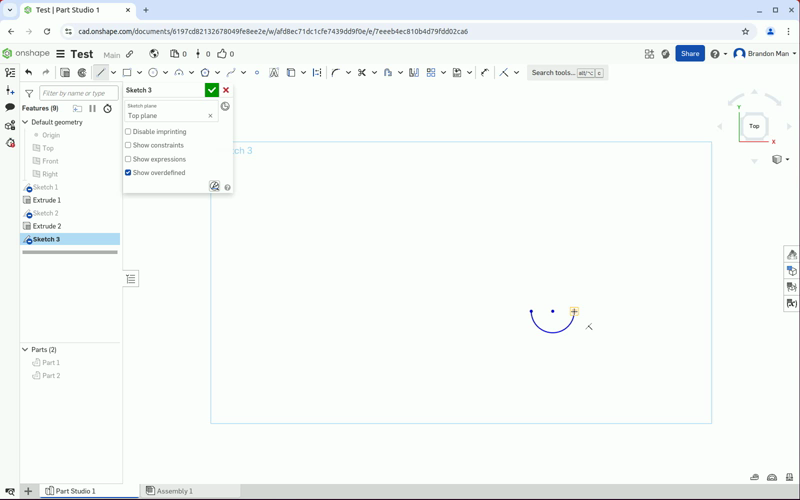
mouse_move(589, 311)
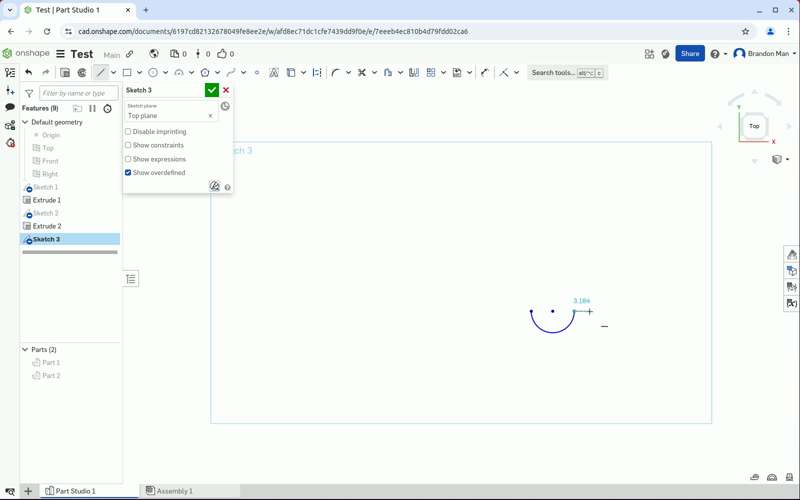
key_down(shift)
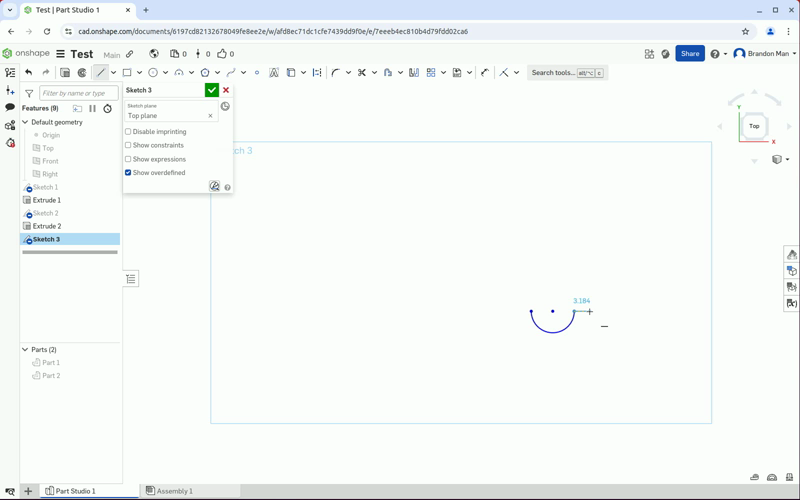
mouse_move(531, 311)
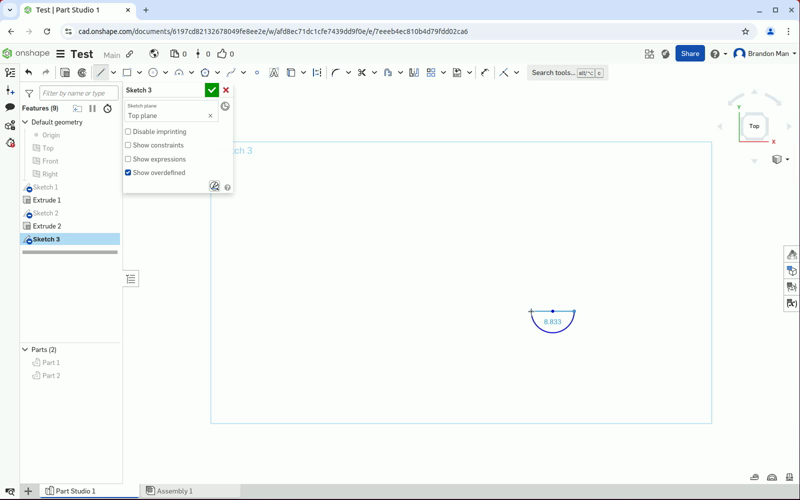
key_up(shift)
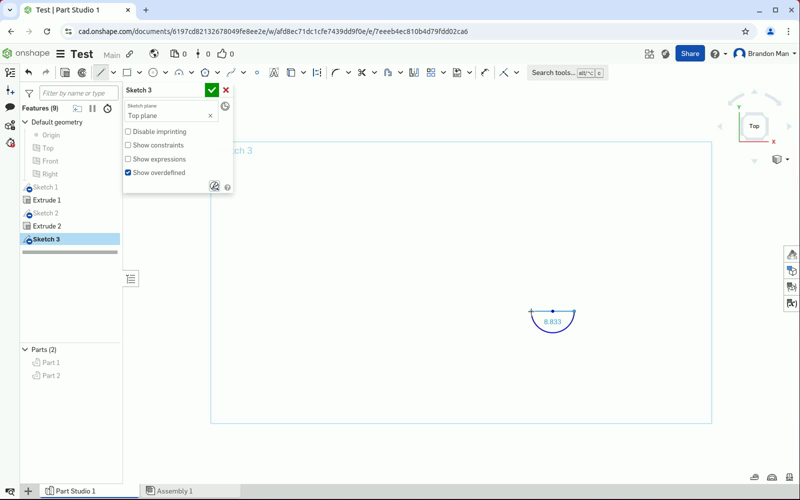
click(531, 311)
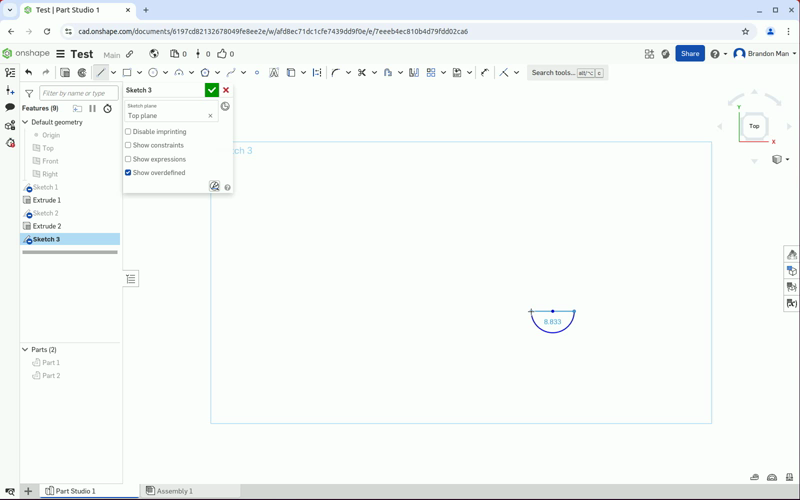
key(esc)
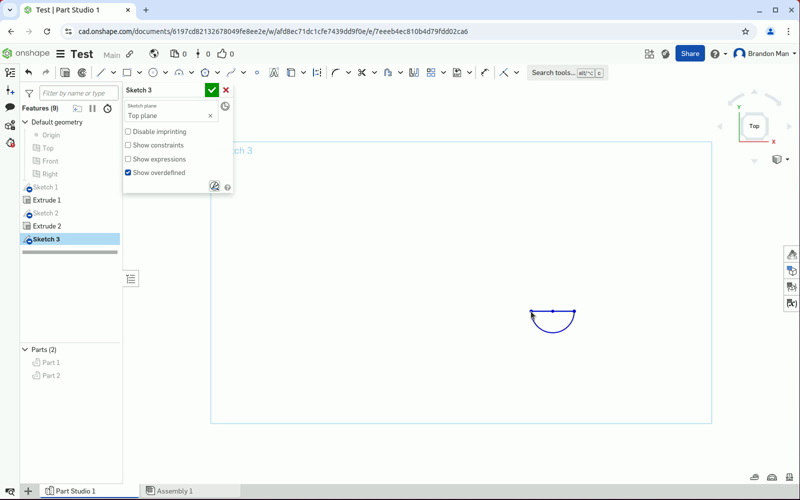
mouse_move(553, 320)
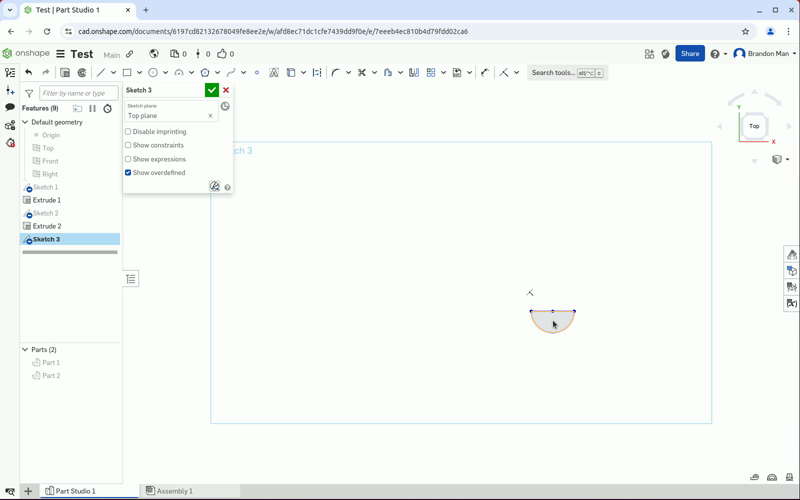
scroll(6)
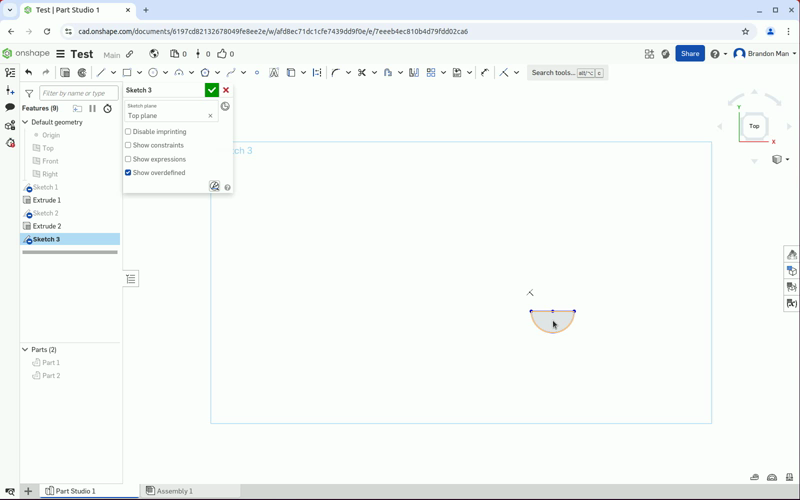
scroll(6)
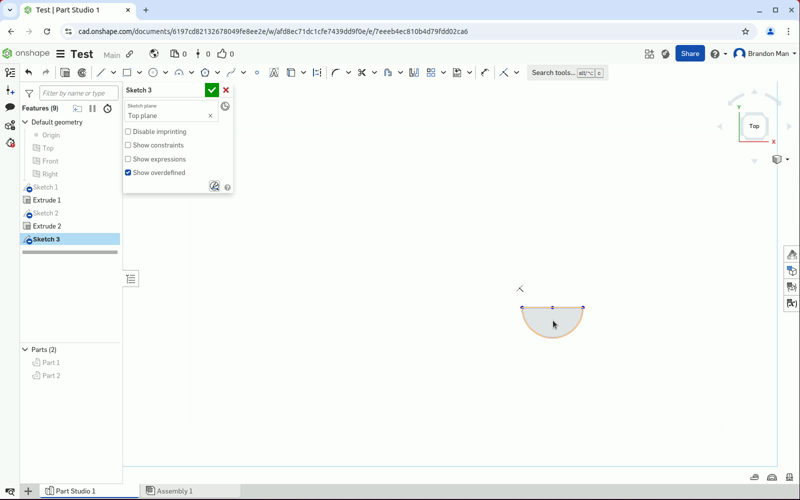
scroll(6)
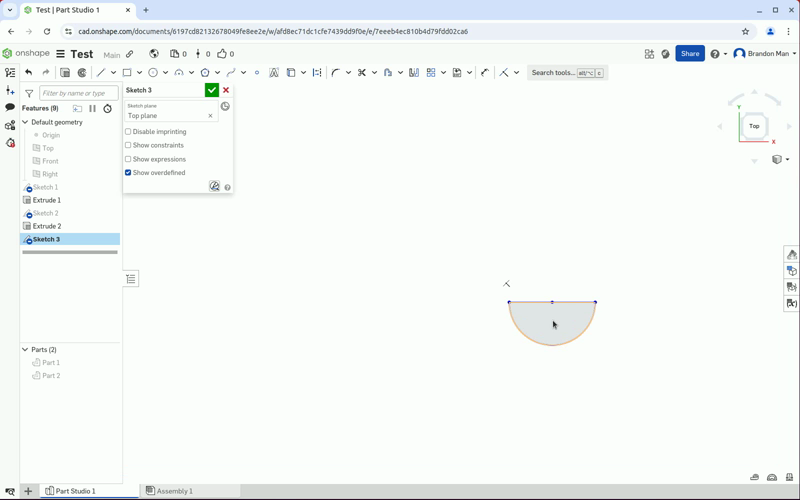
scroll(6)
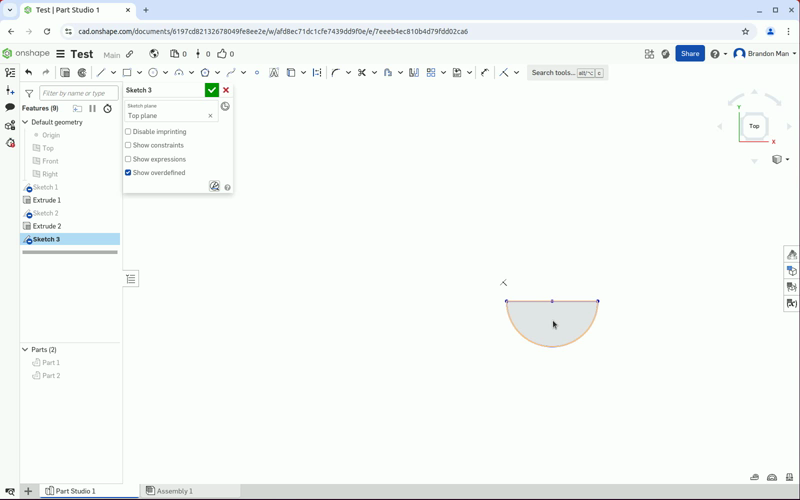
scroll(6)
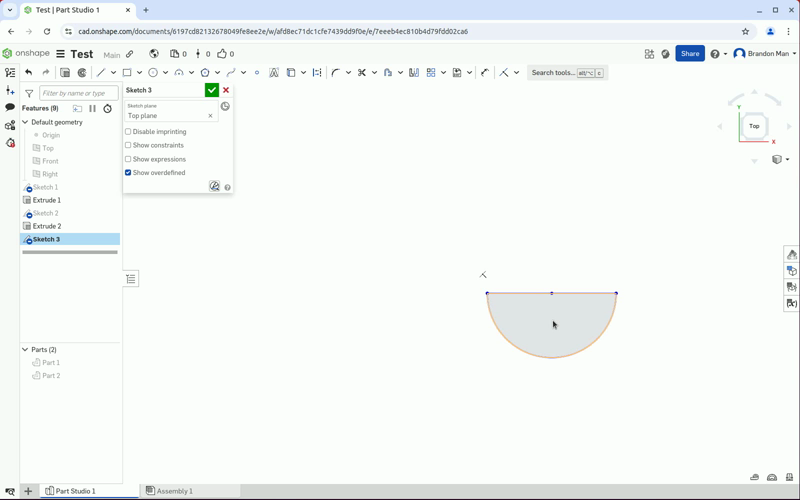
scroll(6)
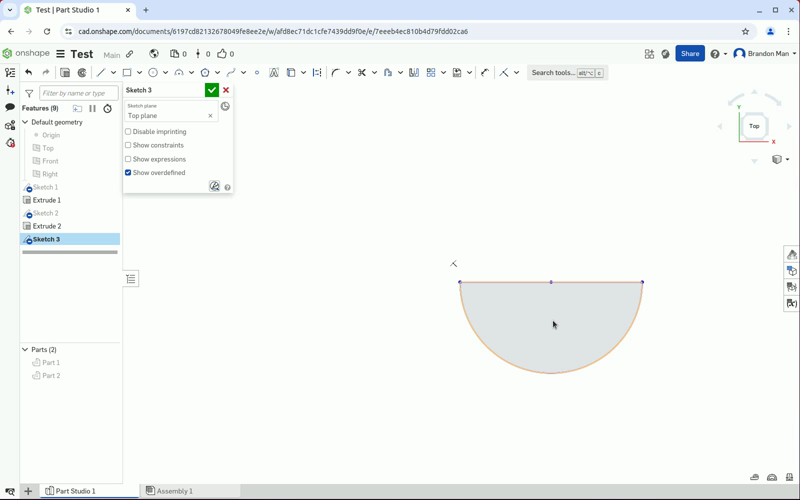
scroll(6)
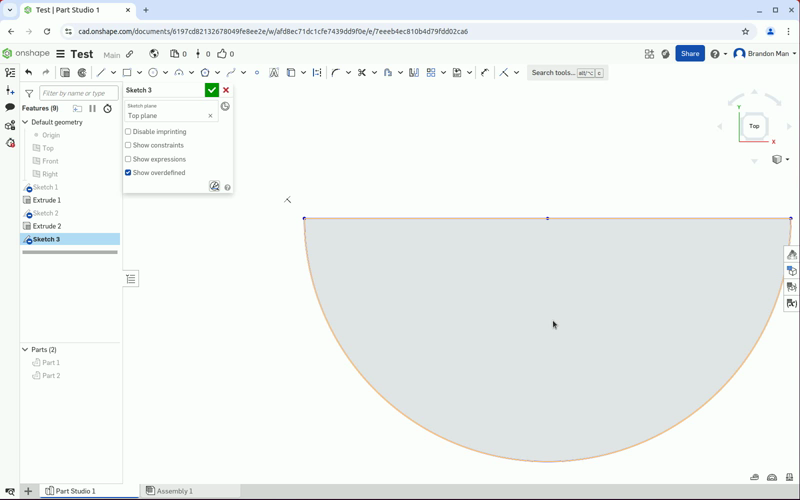
click(553, 320)
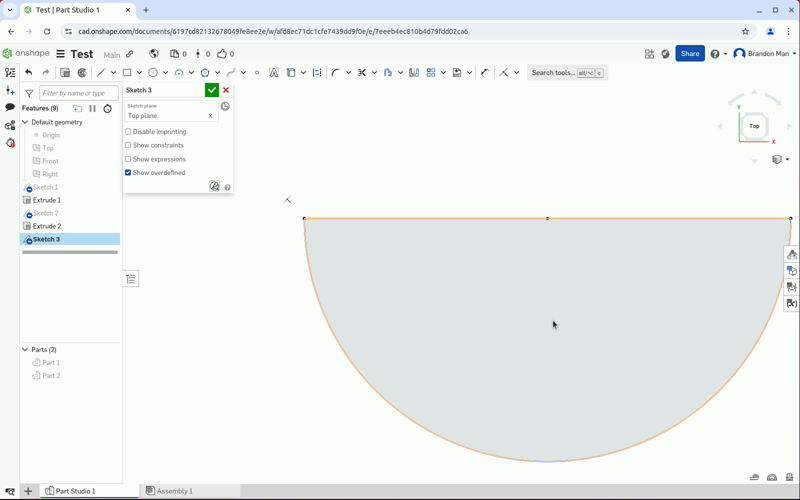
scroll(-6)
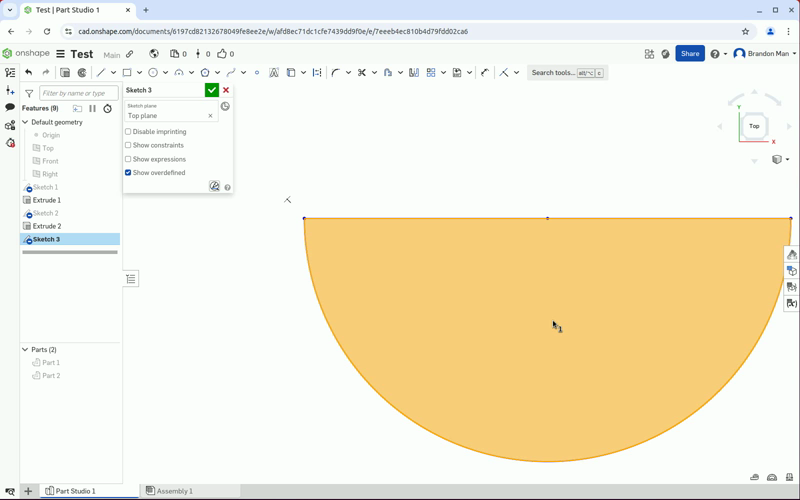
scroll(-6)
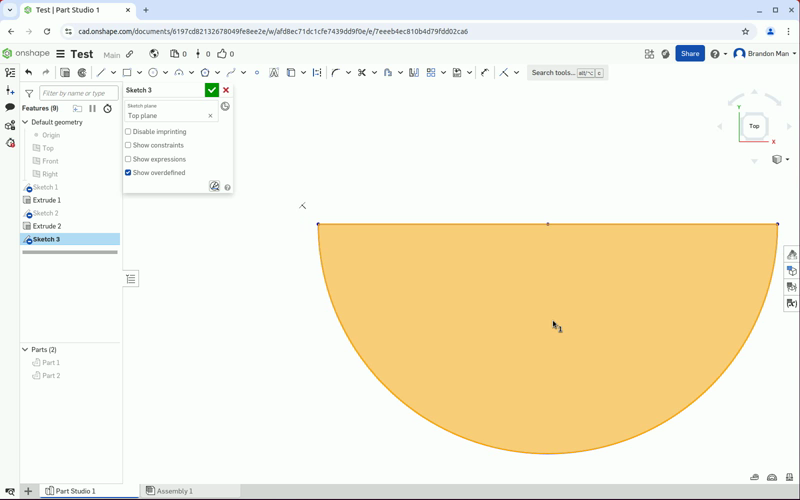
scroll(-6)
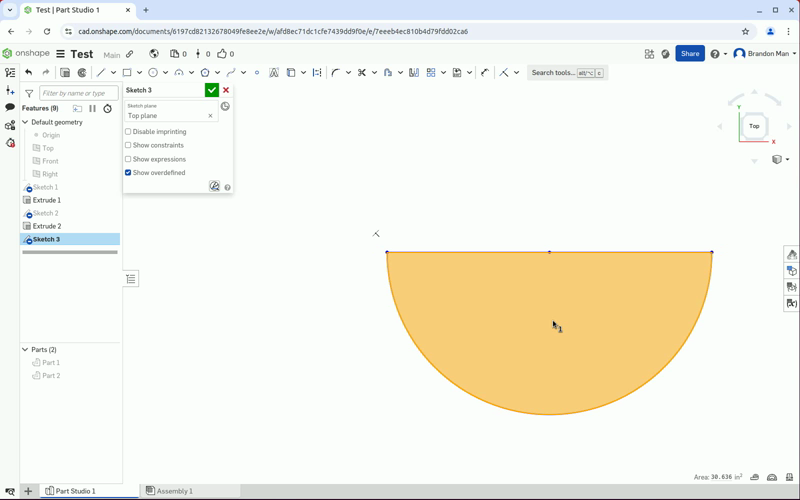
scroll(-6)
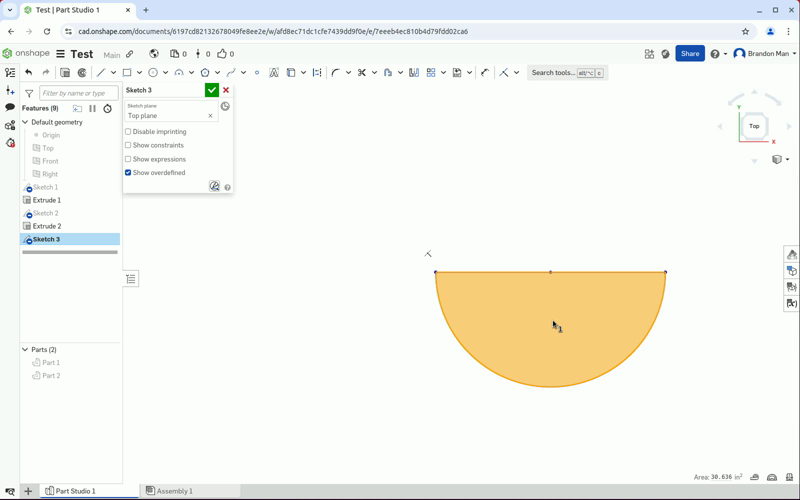
scroll(-6)
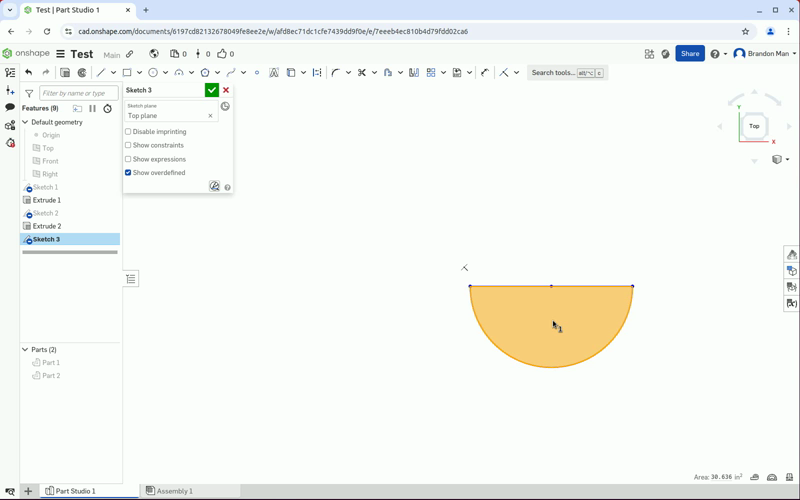
scroll(-6)
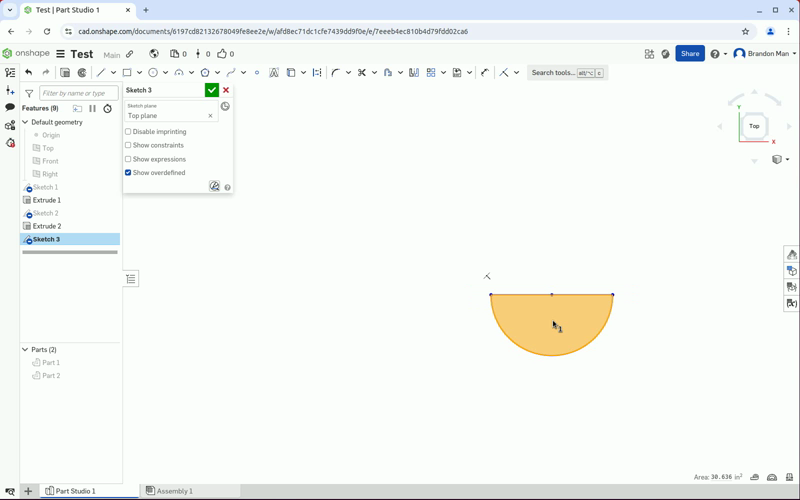
scroll(-6)
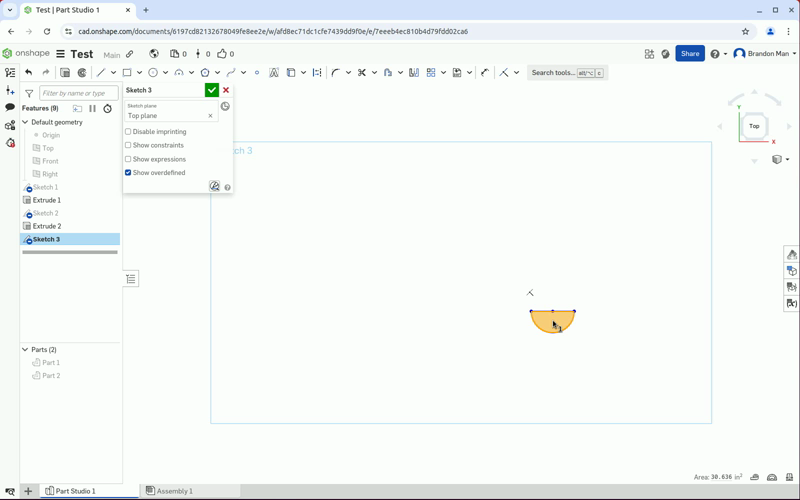
mouse_move(73, 352)
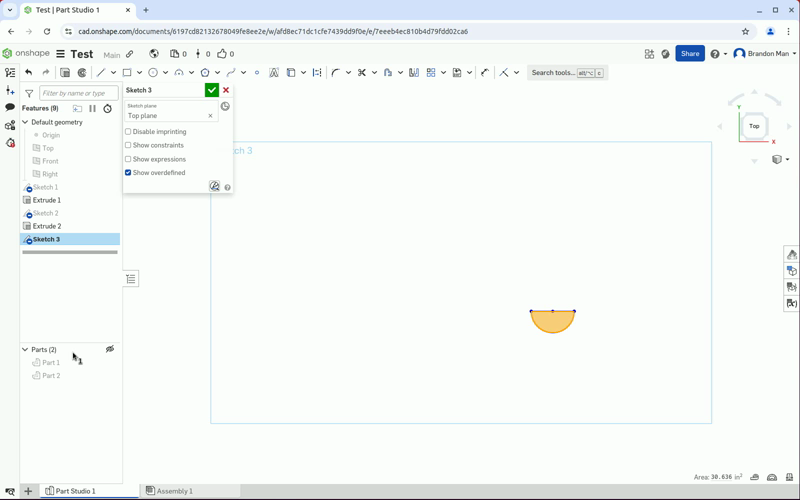
key(shift+y)
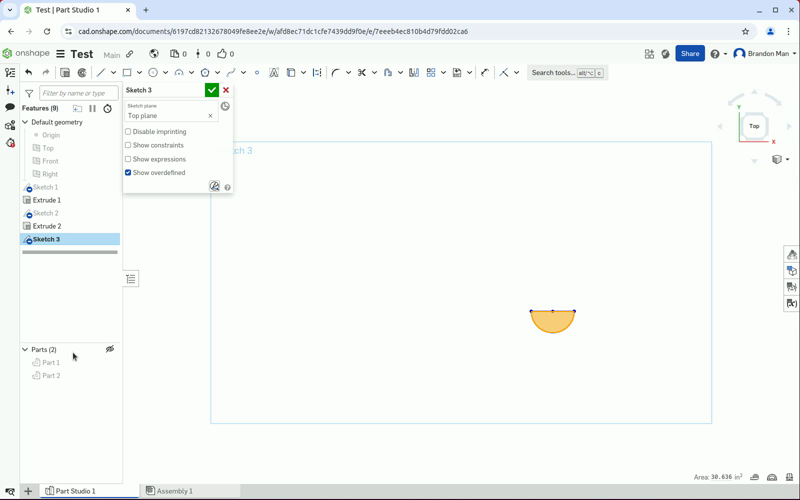
key(shift+e)
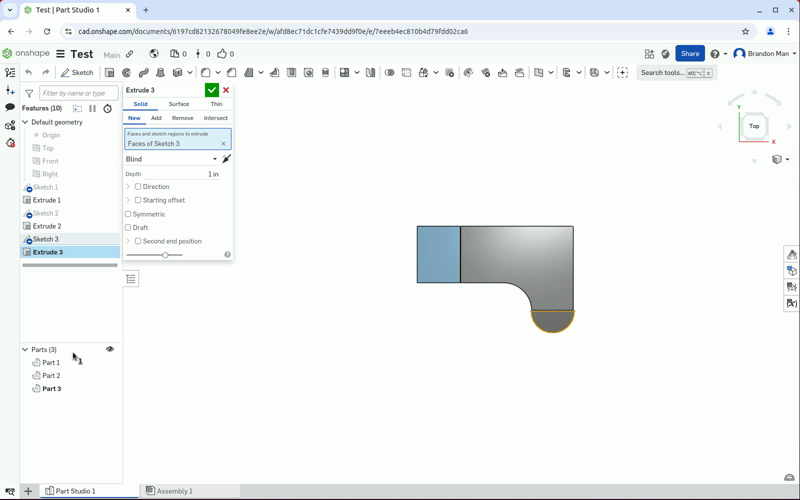
mouse_move(143, 106)
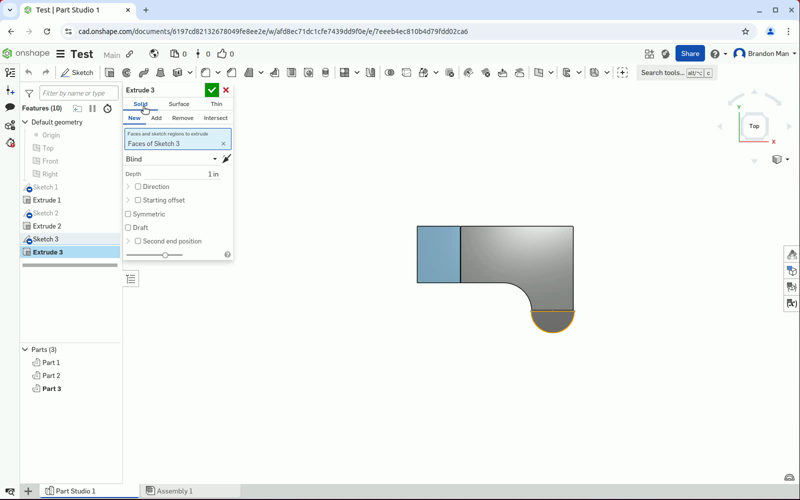
click(143, 106)
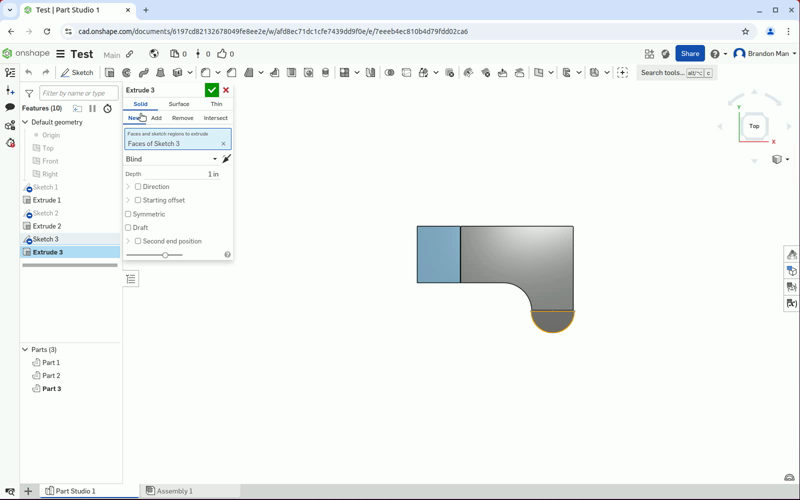
mouse_move(137, 120)
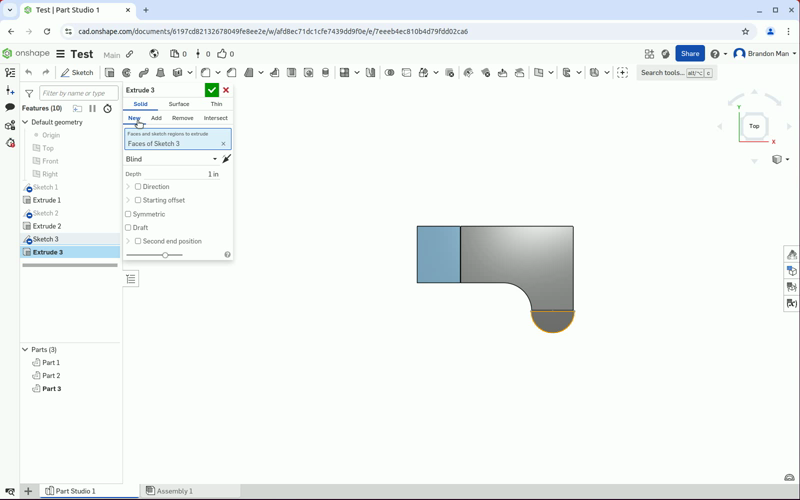
click(137, 120)
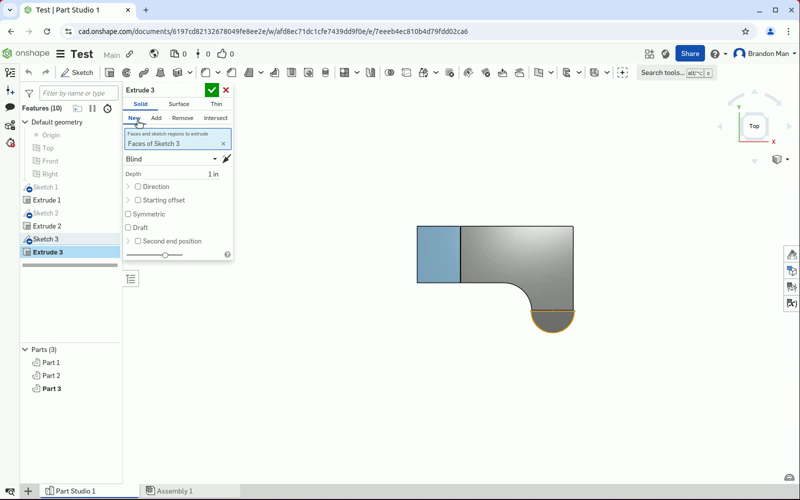
key(tab, 4)
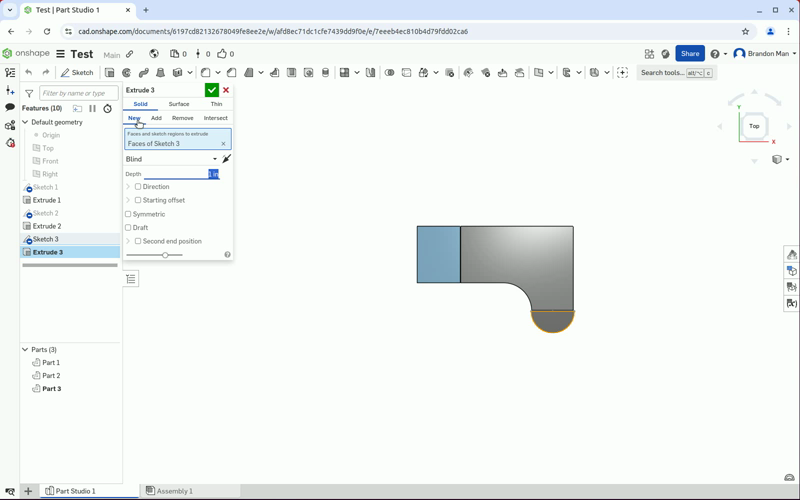
text(0.481)
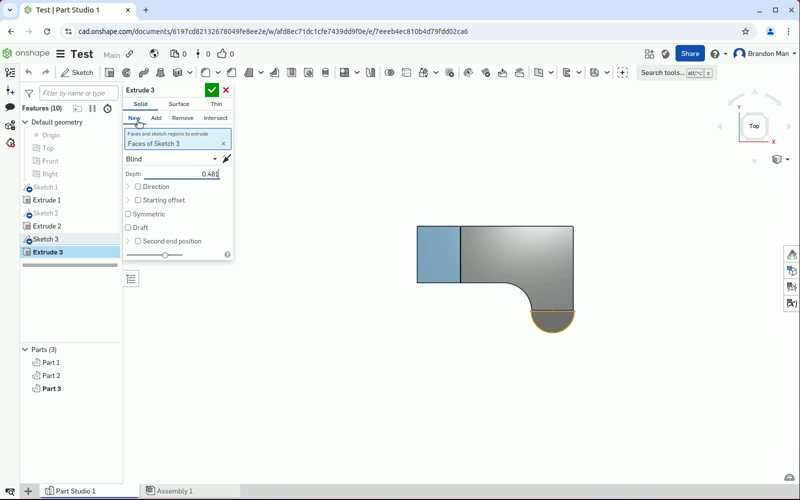
key(enter)
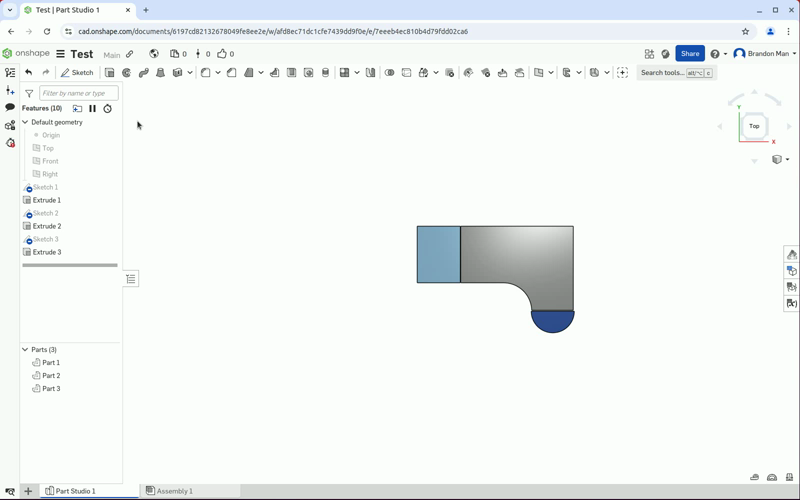
key(shift+h)
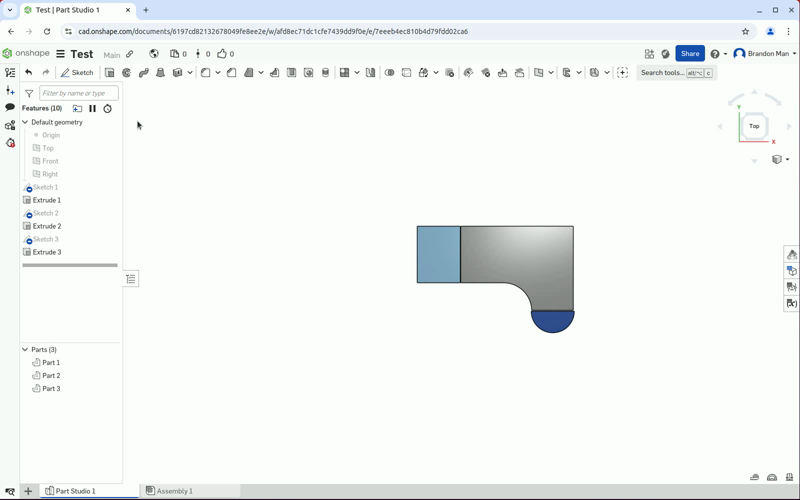
key(shift+h)
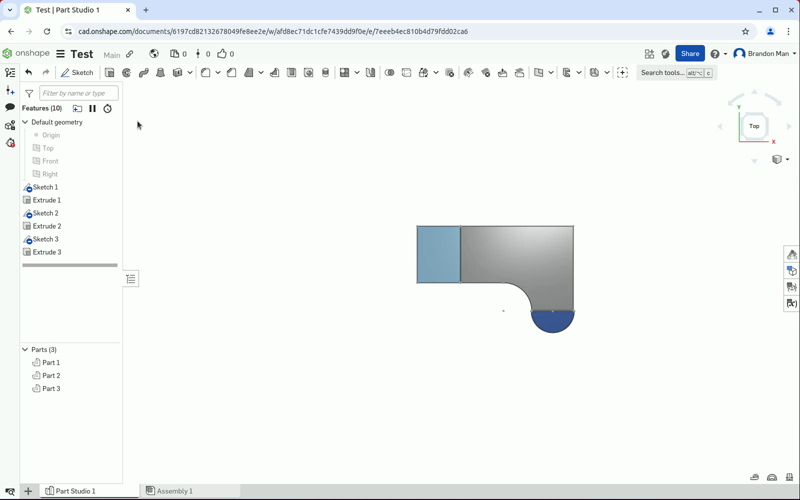
key(shift+7)
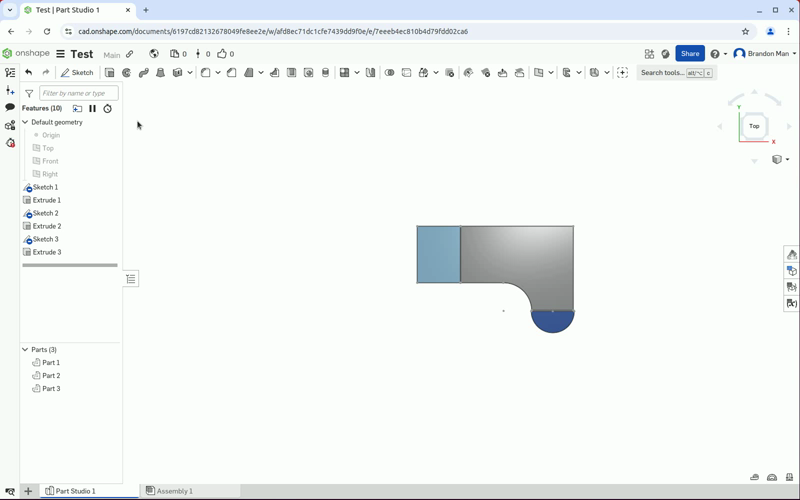
key(up, 3)
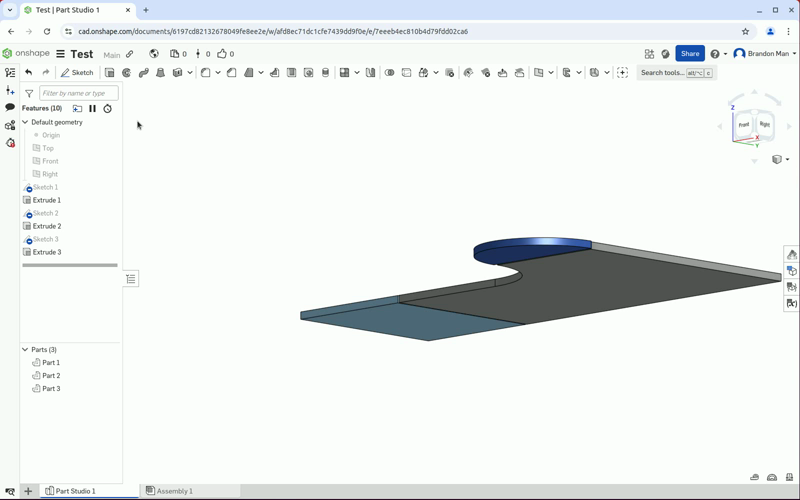
key(left, 3)
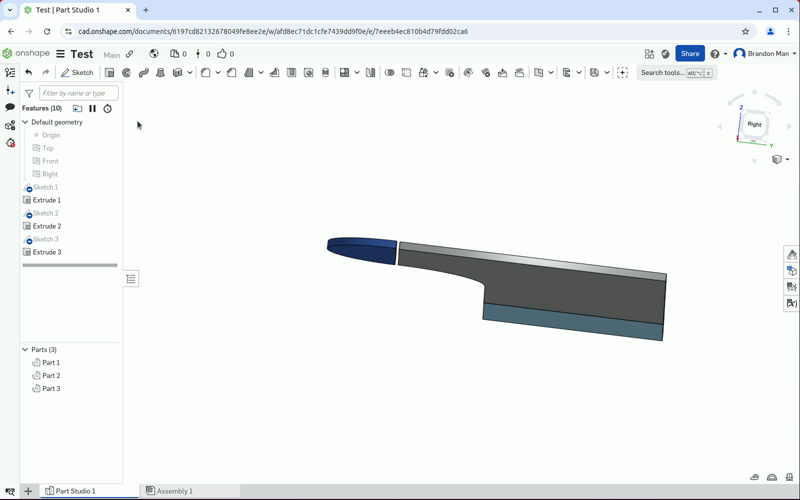
key(right, 3)
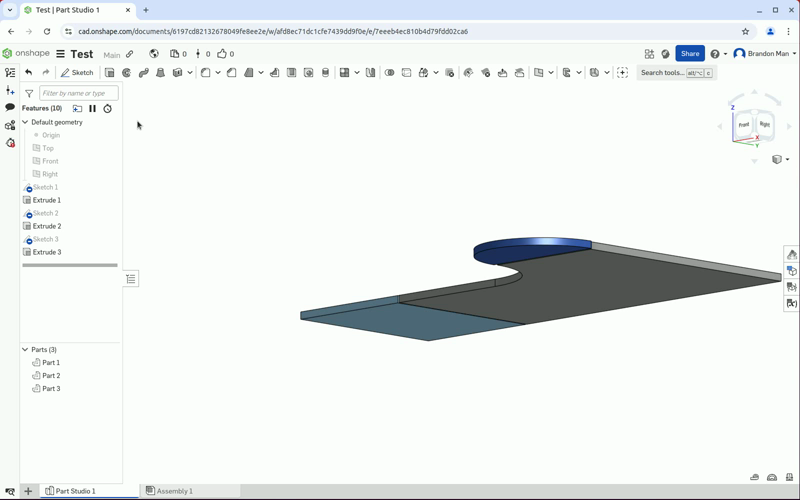
key(down, 3)
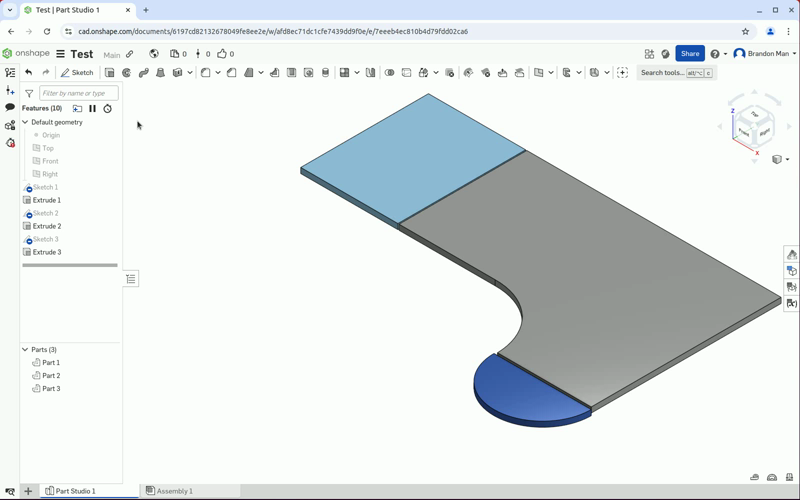
mouse_move(73, 189)
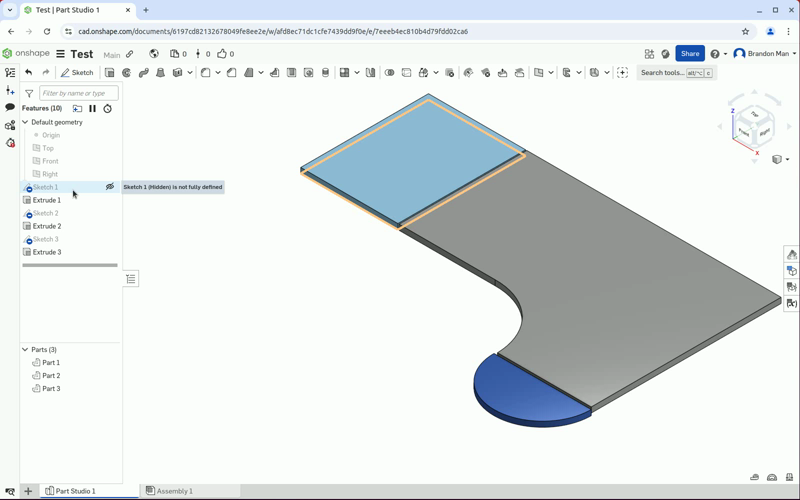
click(73, 189)